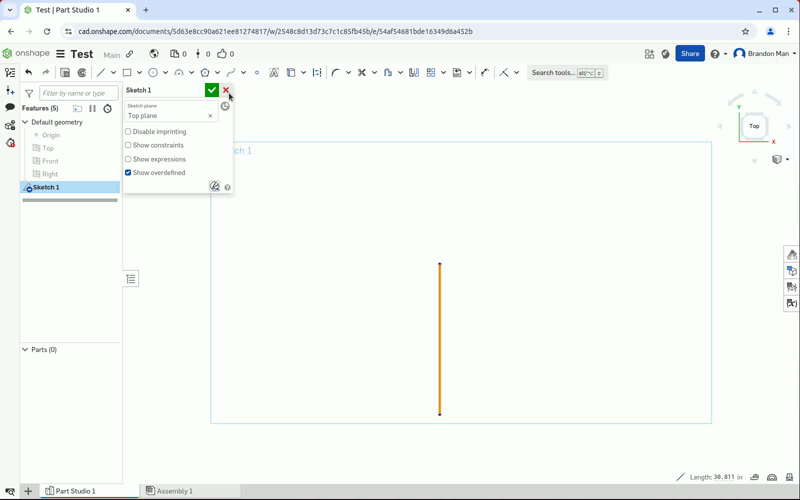
key(shift+h)
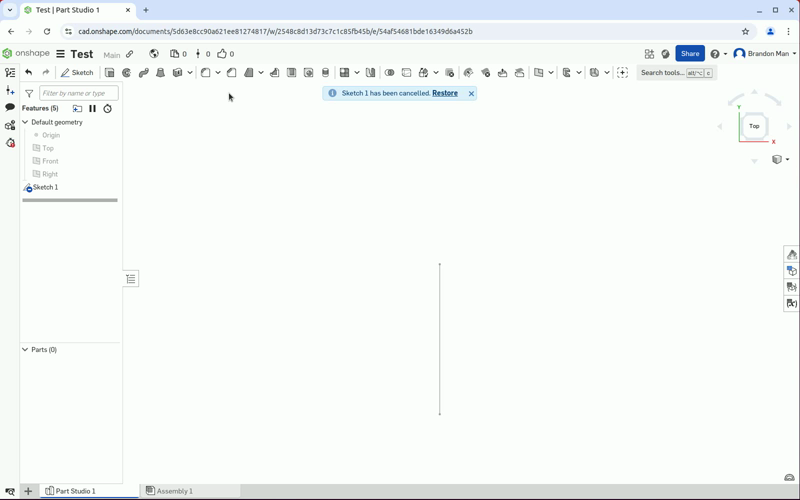
mouse_move(73, 352)
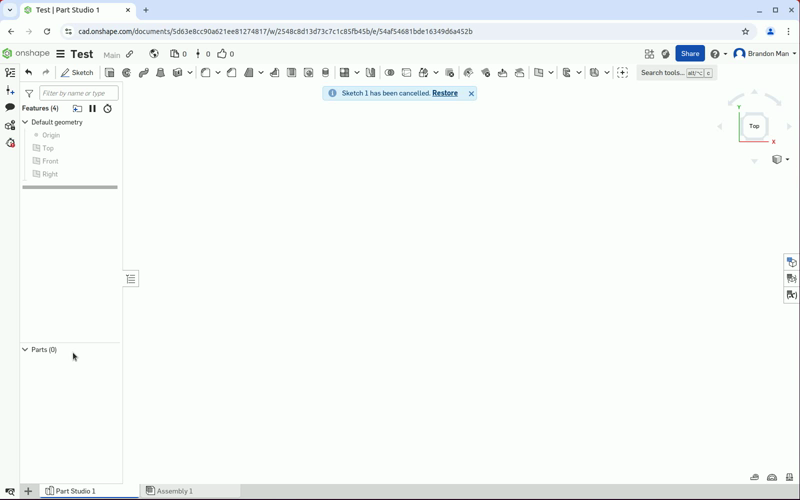
key(y)
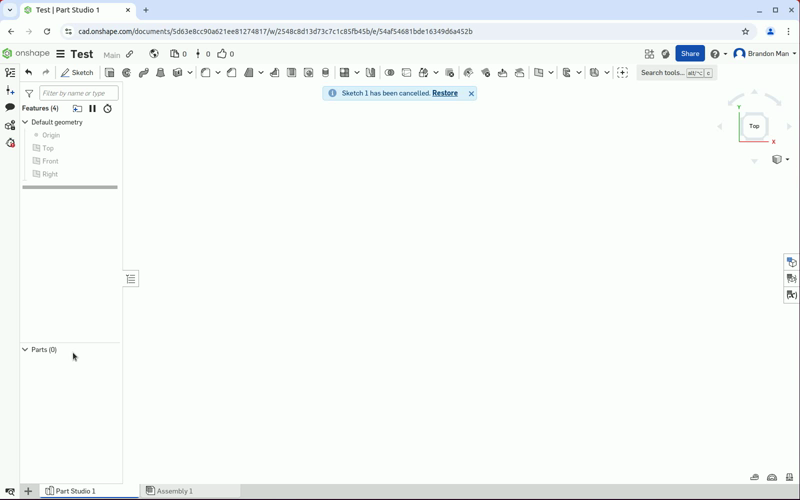
key(shift+p)
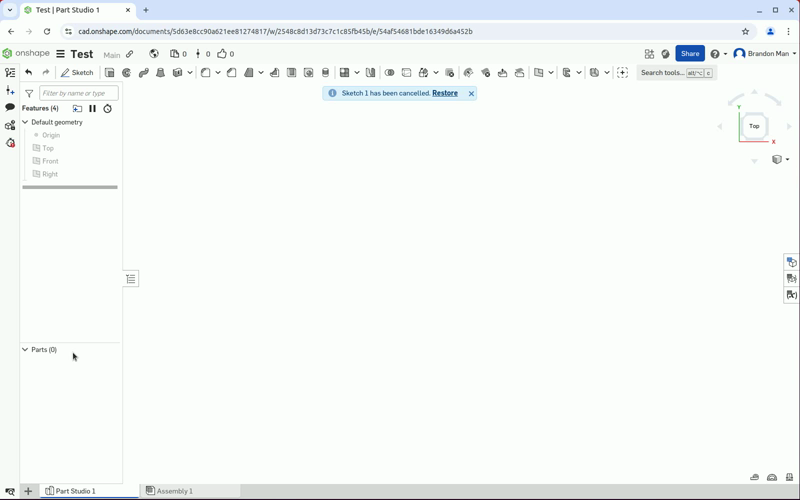
key(space)
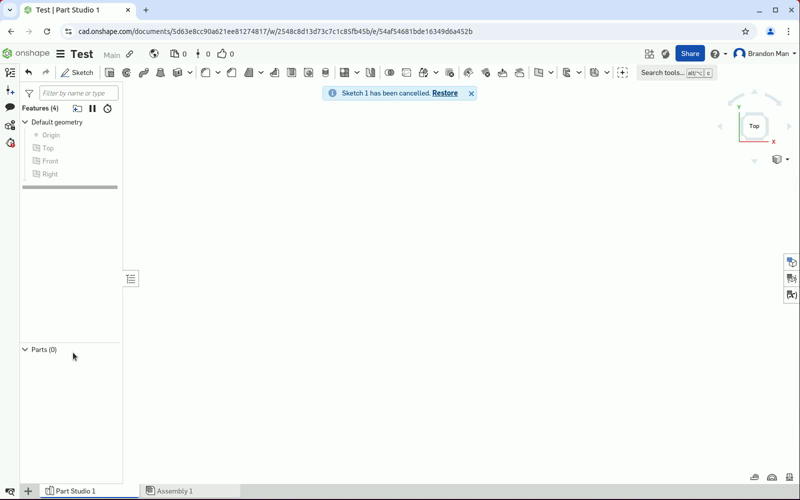
key_down(shift)
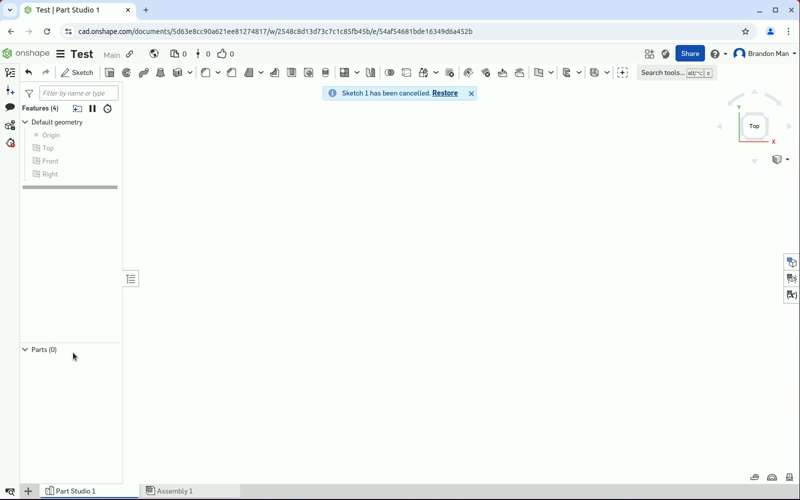
key(up)
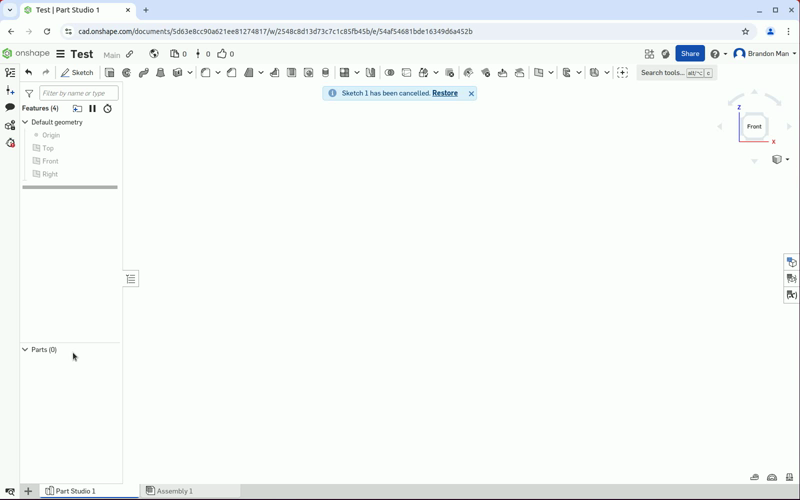
key_up(shift)
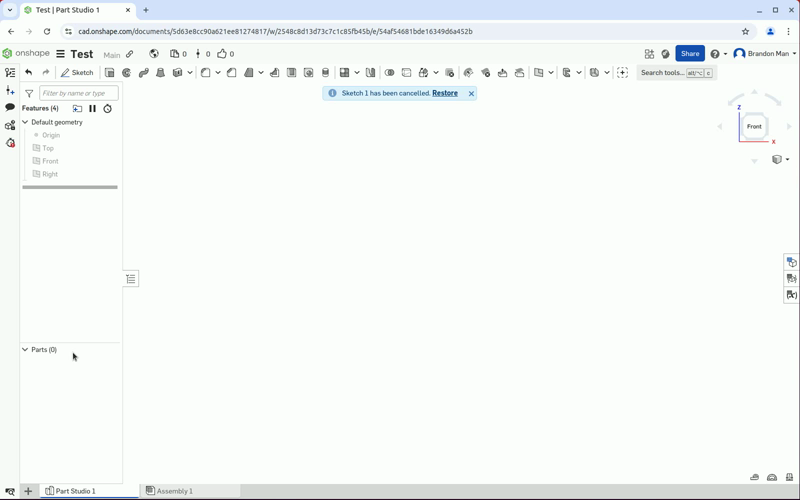
mouse_move(73, 352)
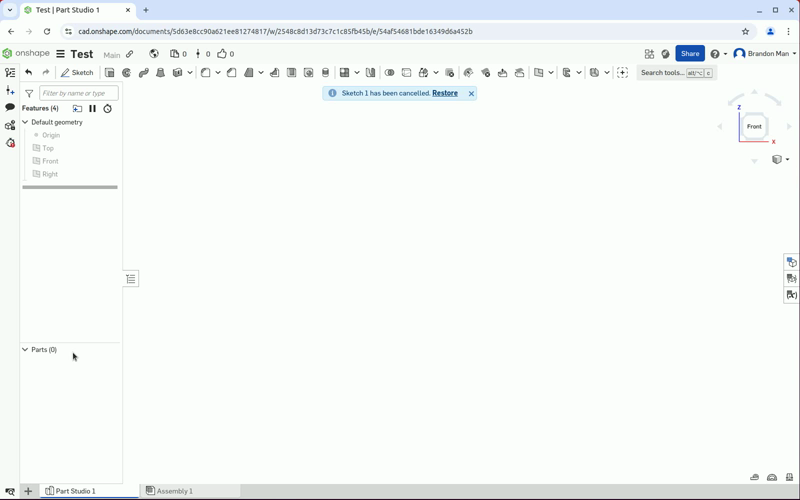
key(shift+y)
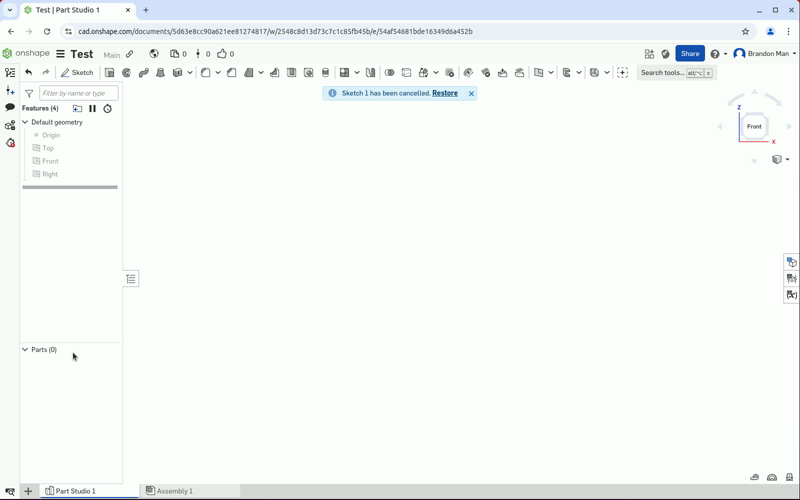
key(shift+s)
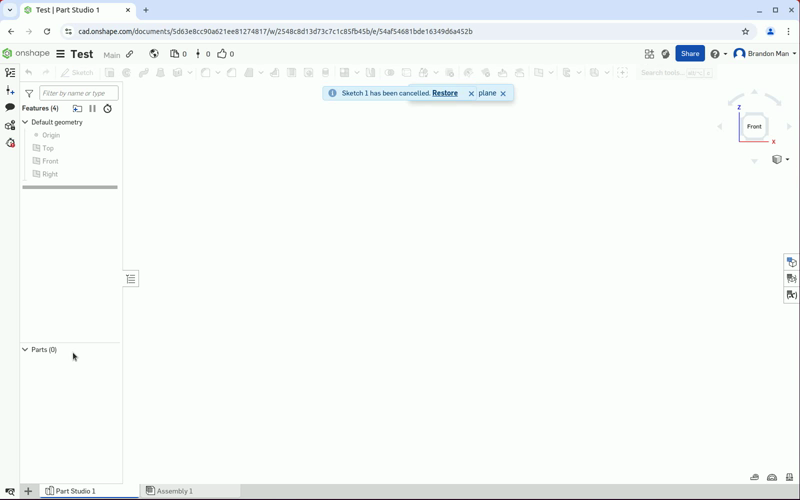
mouse_move(73, 163)
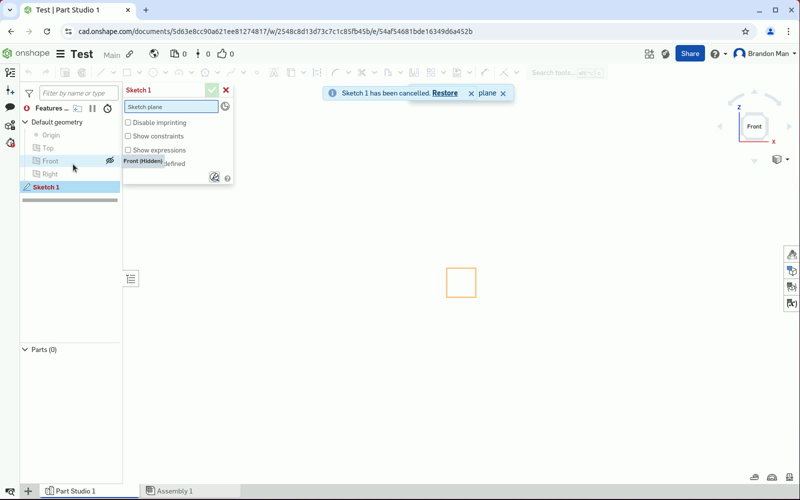
click(73, 163)
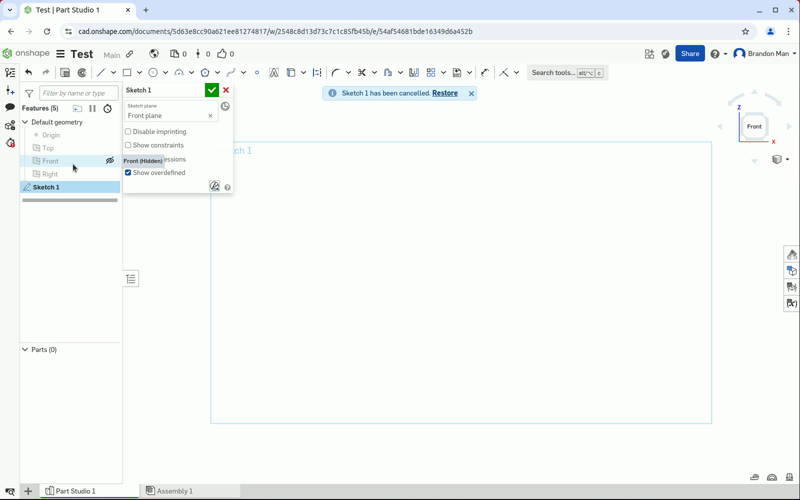
mouse_move(73, 352)
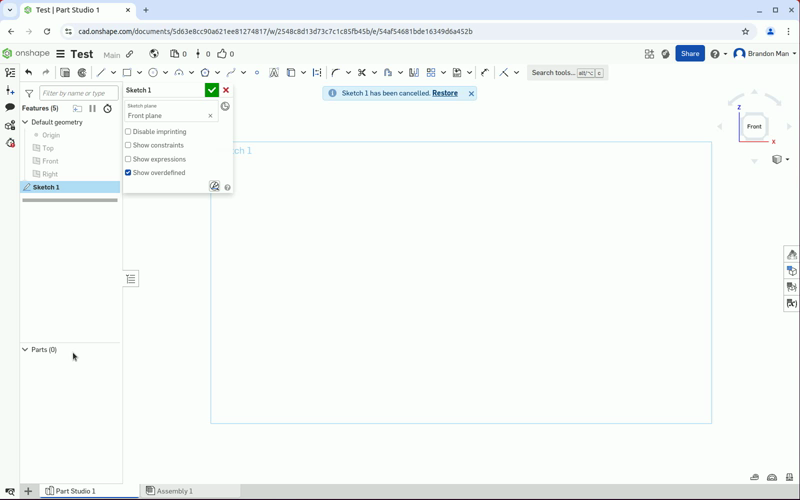
key(y)
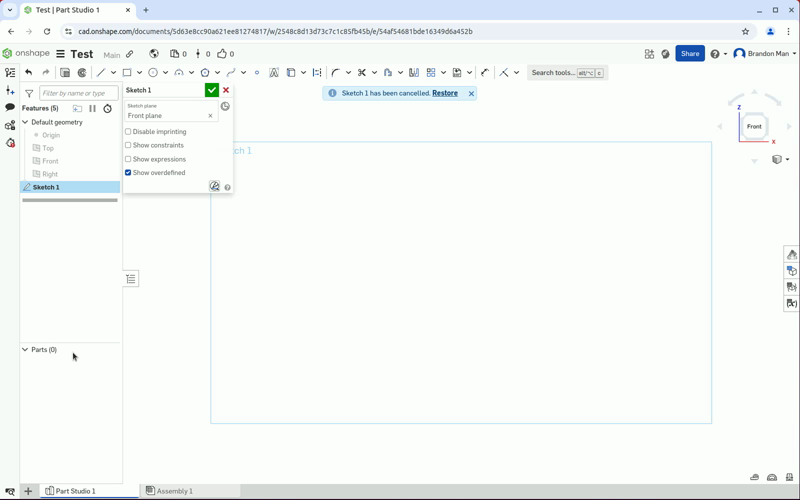
key(l)
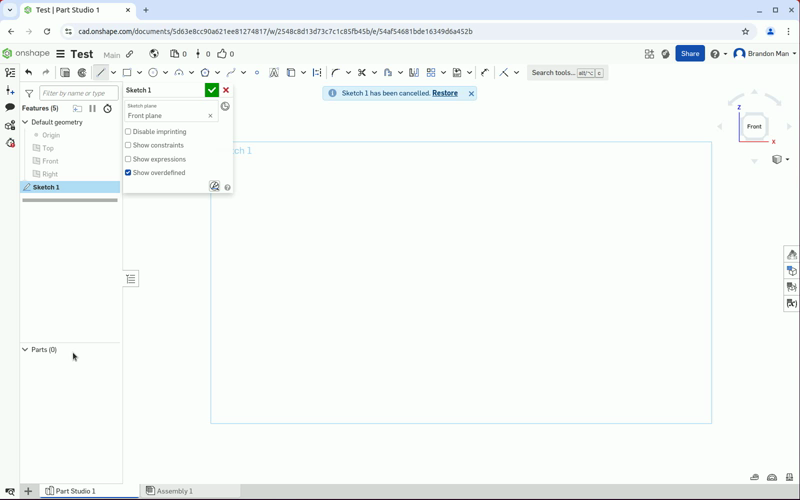
key_down(shift)
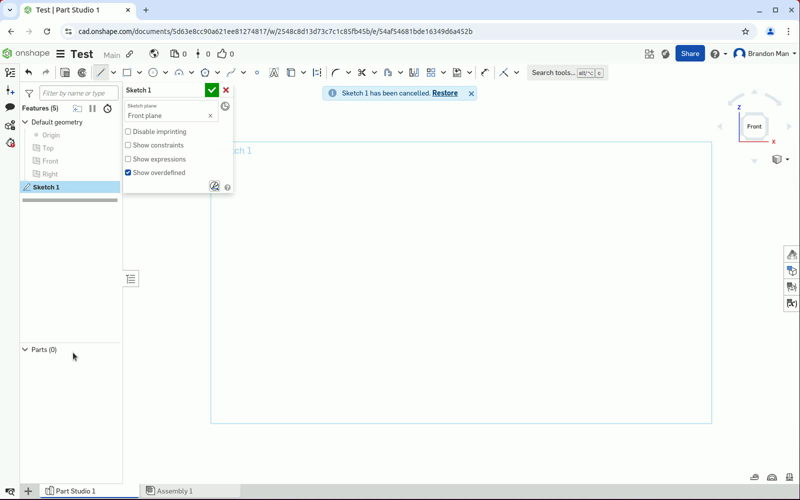
mouse_move(460, 282)
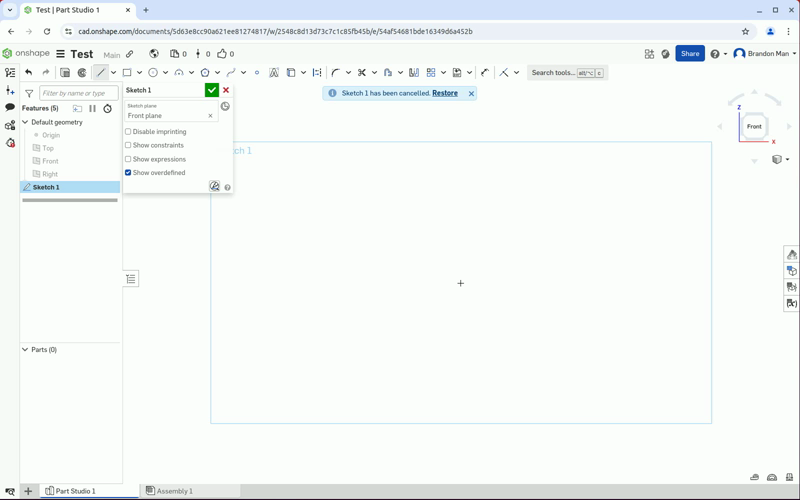
click(460, 282)
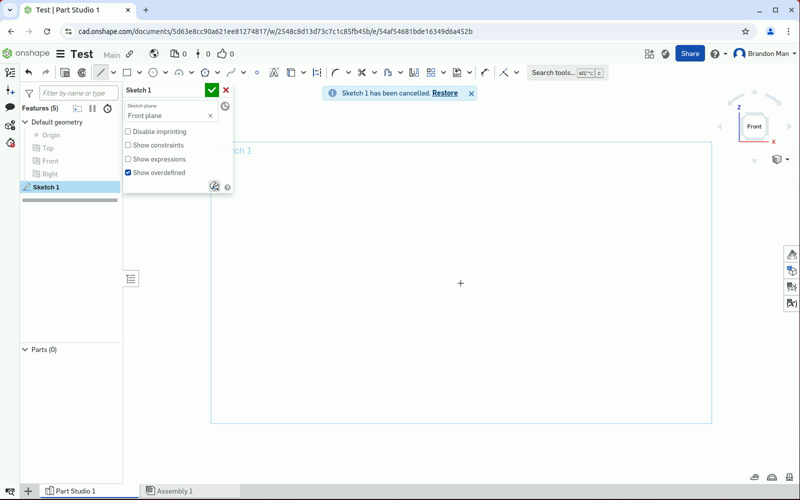
key_up(shift)
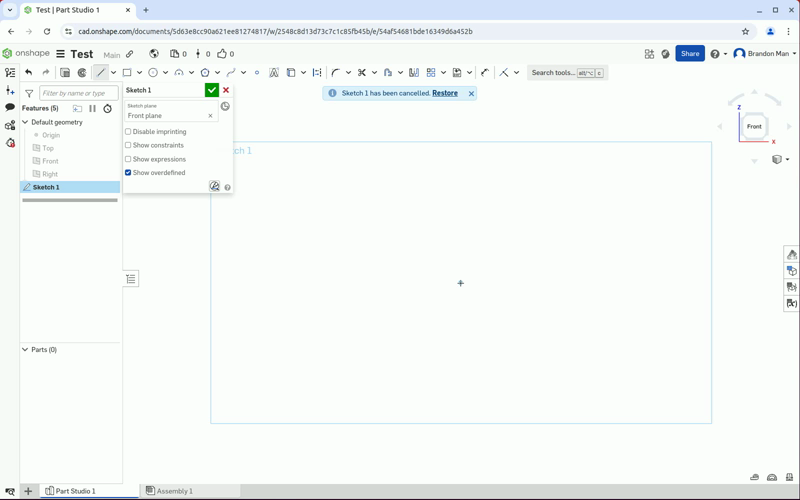
key_down(shift)
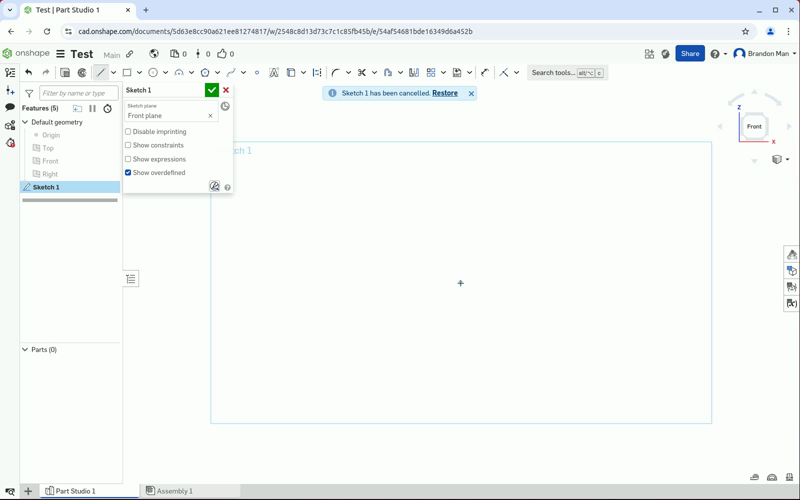
mouse_move(573, 282)
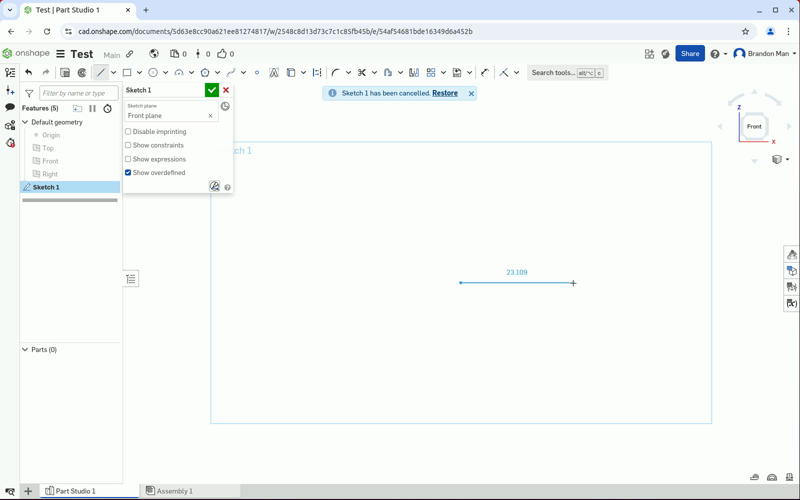
click(573, 282)
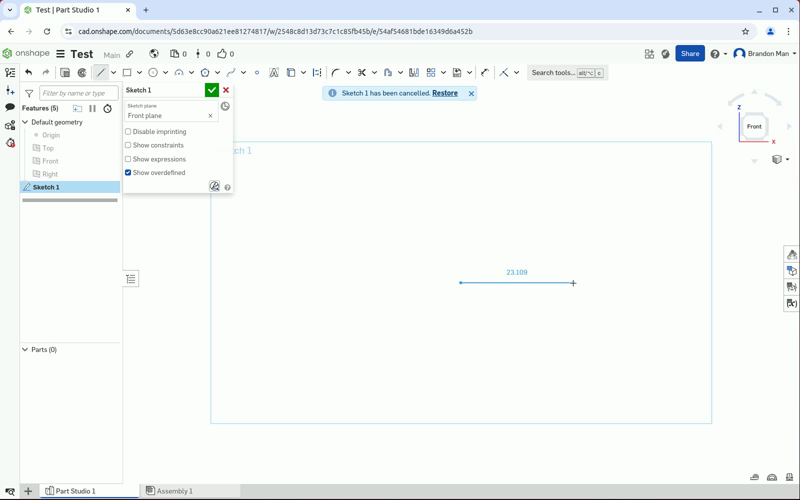
key_up(shift)
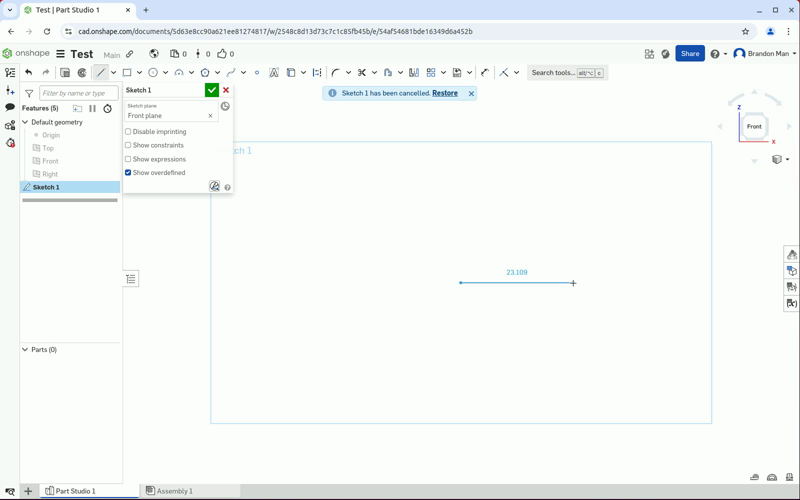
key_down(shift)
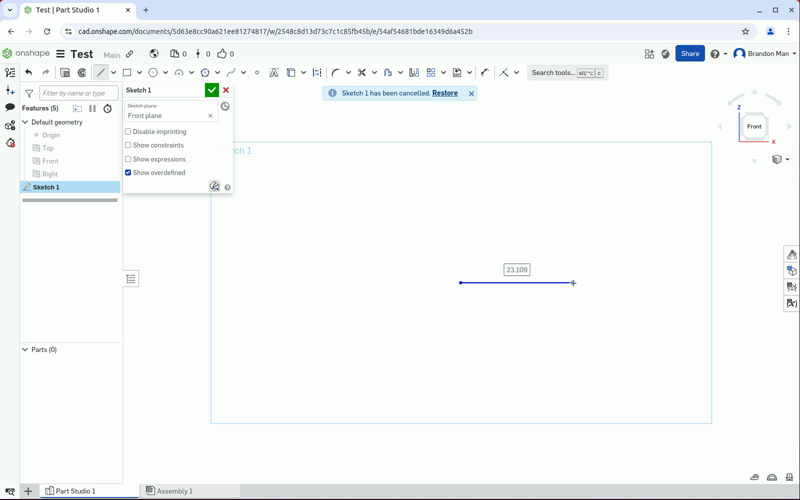
mouse_move(573, 208)
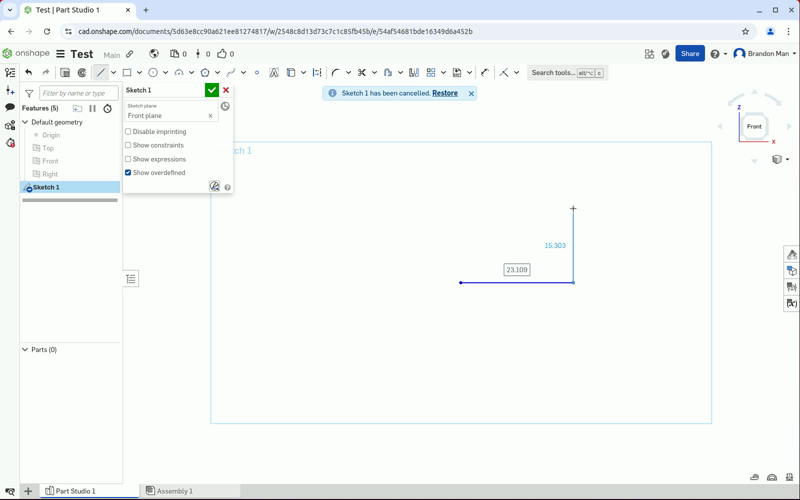
click(573, 208)
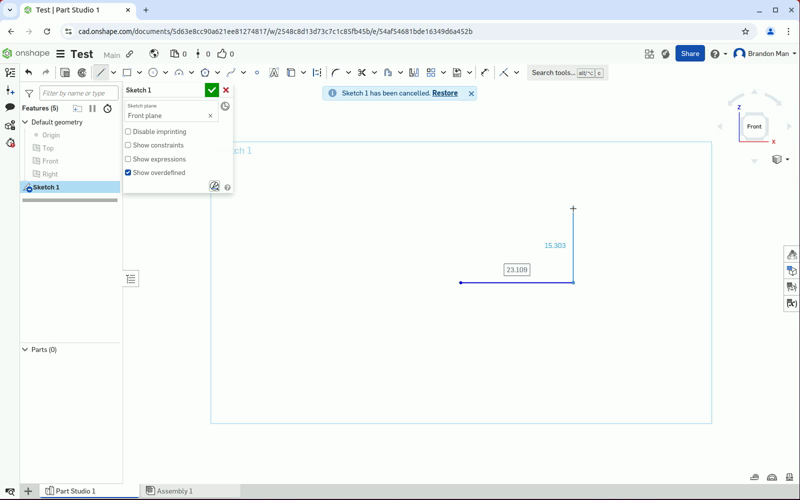
key_up(shift)
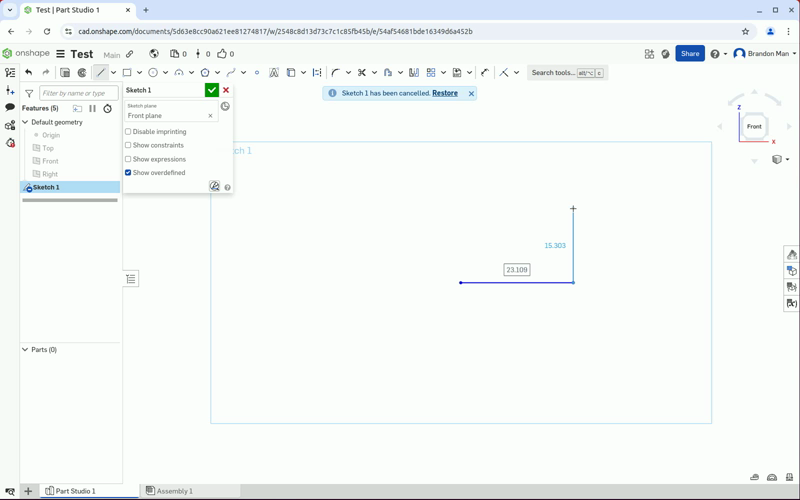
key_down(shift)
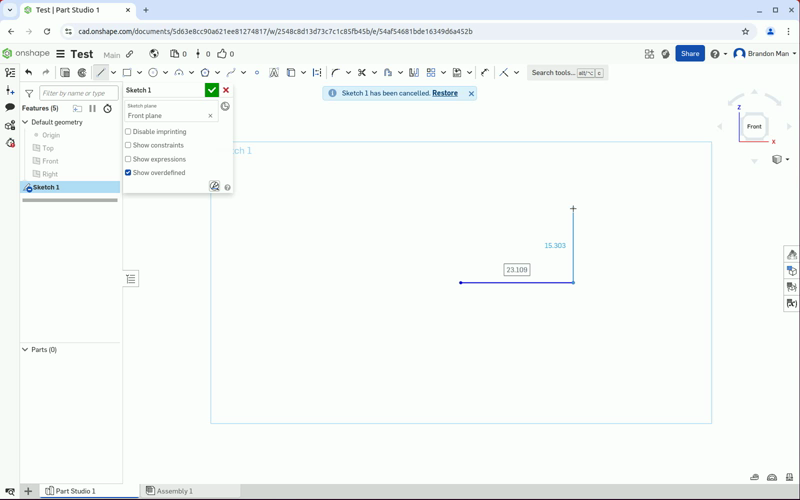
mouse_move(460, 208)
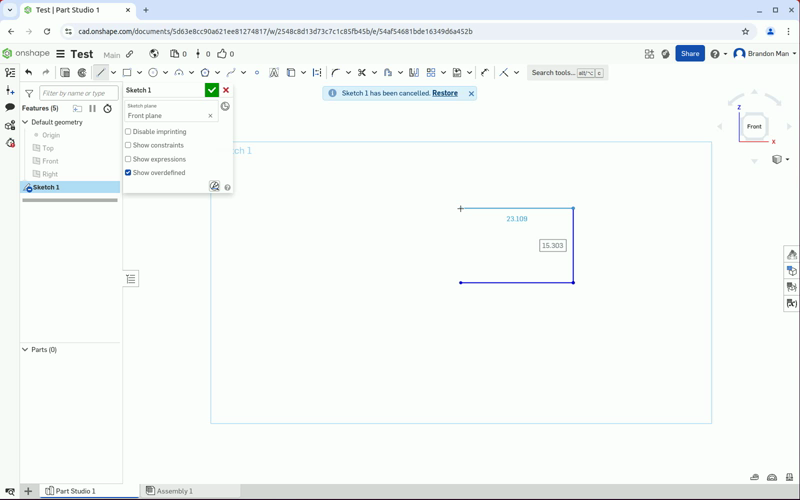
click(460, 208)
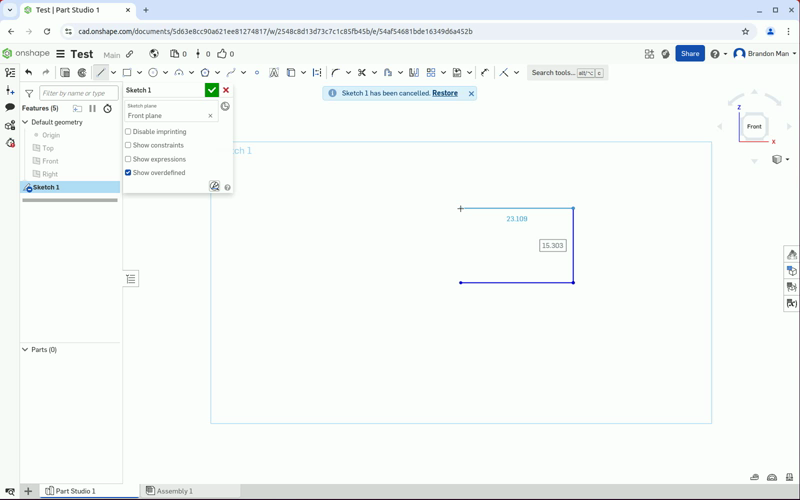
key_up(shift)
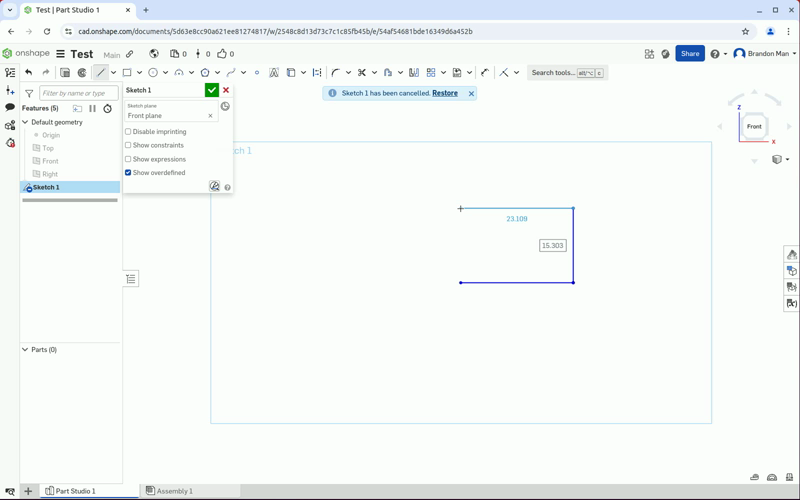
key_down(shift)
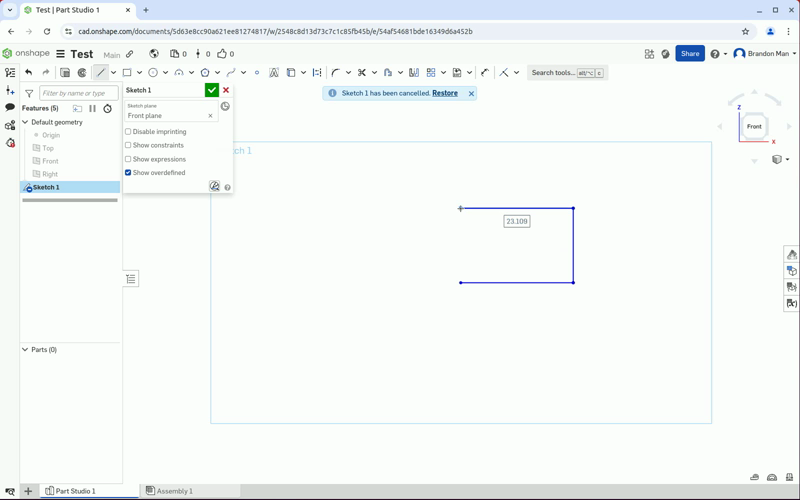
mouse_move(460, 282)
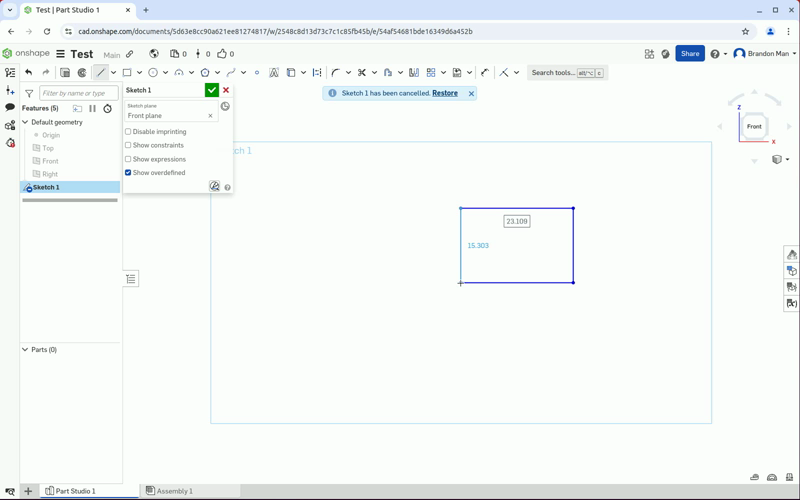
key_up(shift)
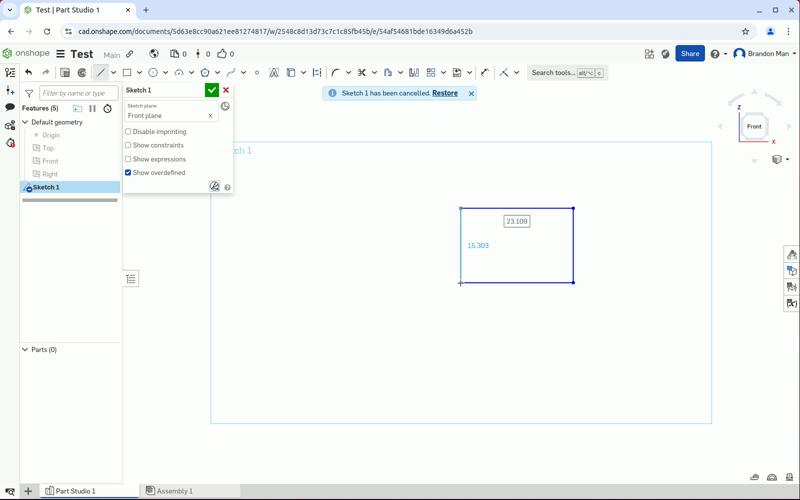
click(460, 282)
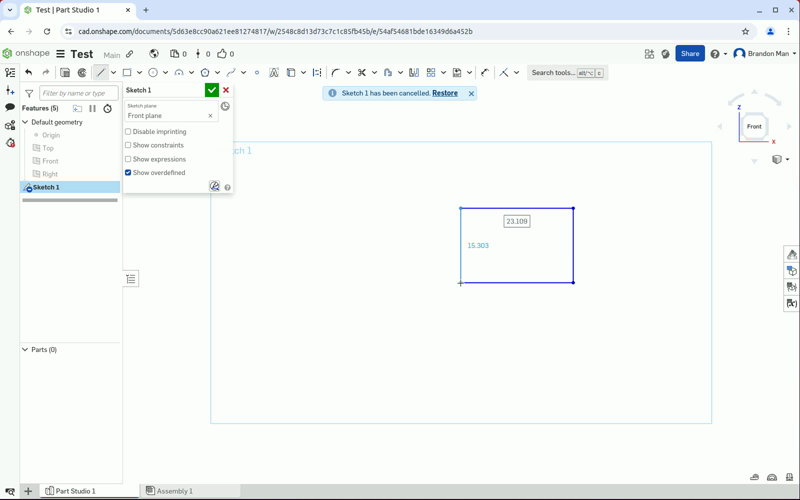
key(esc)
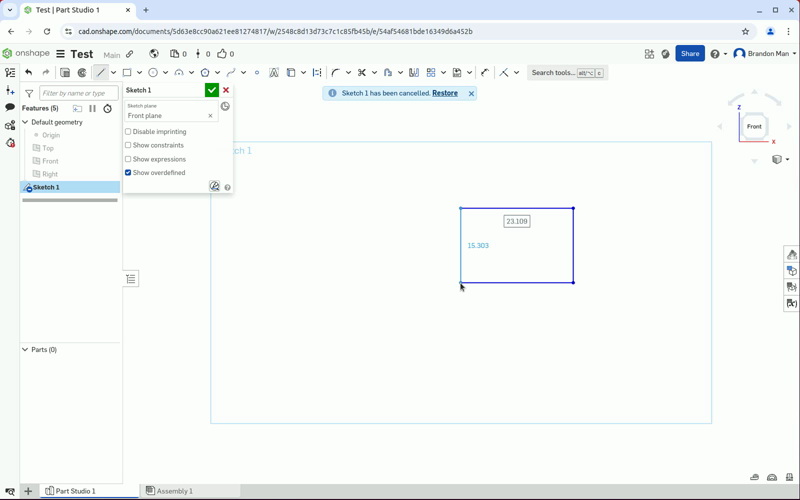
mouse_move(528, 244)
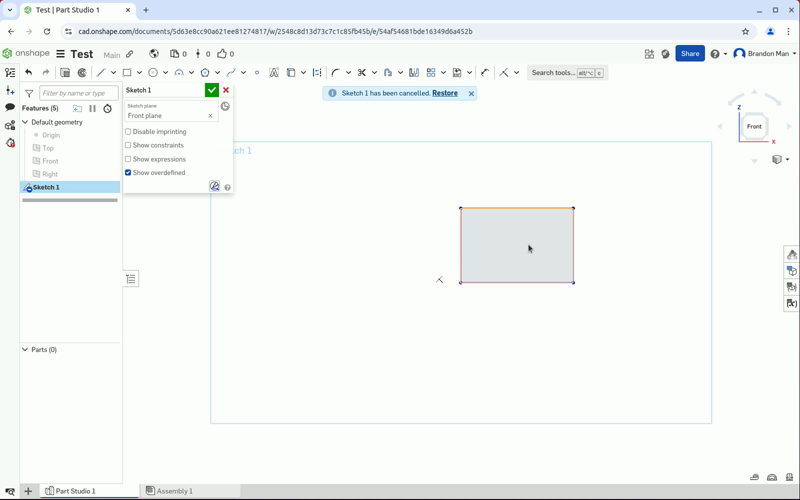
click(528, 244)
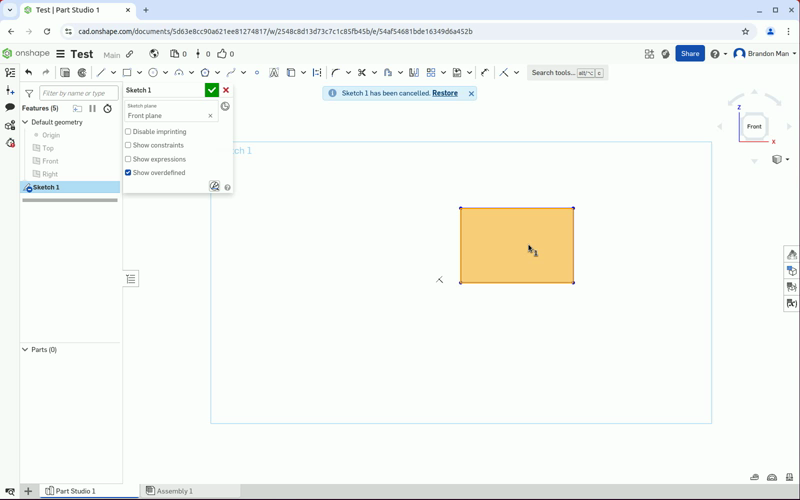
mouse_move(73, 352)
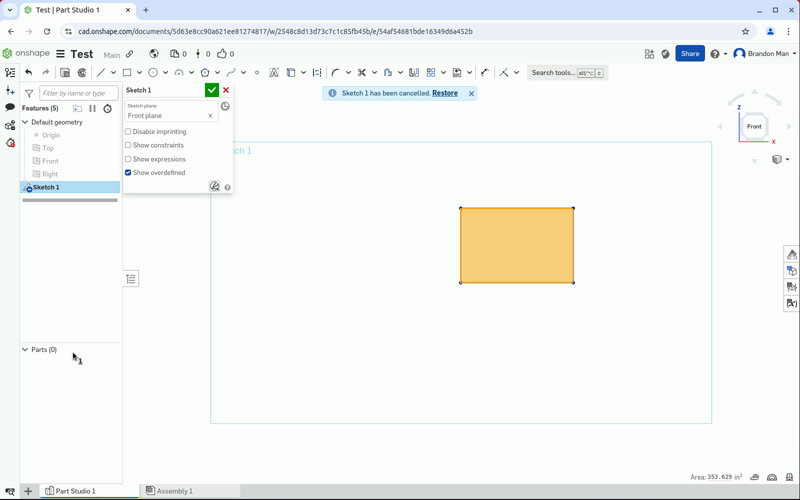
key(shift+y)
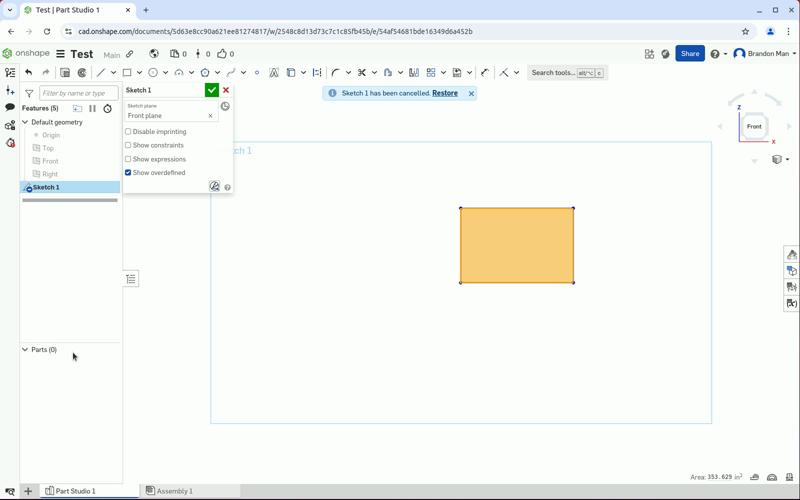
key(shift+e)
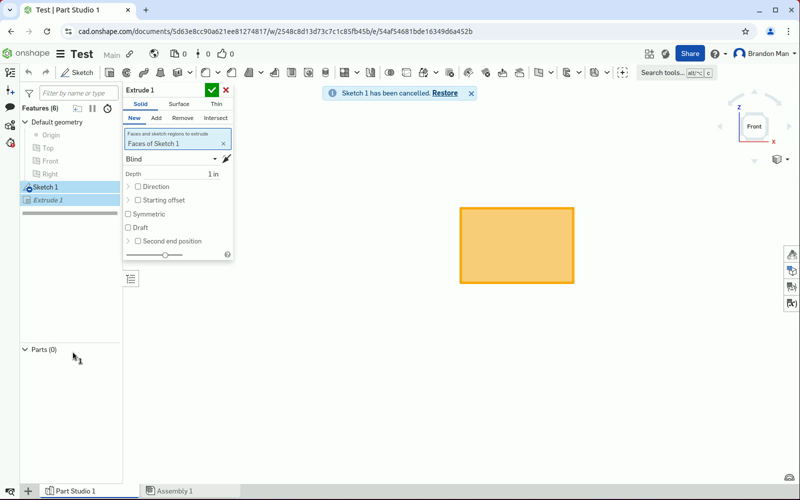
mouse_move(143, 106)
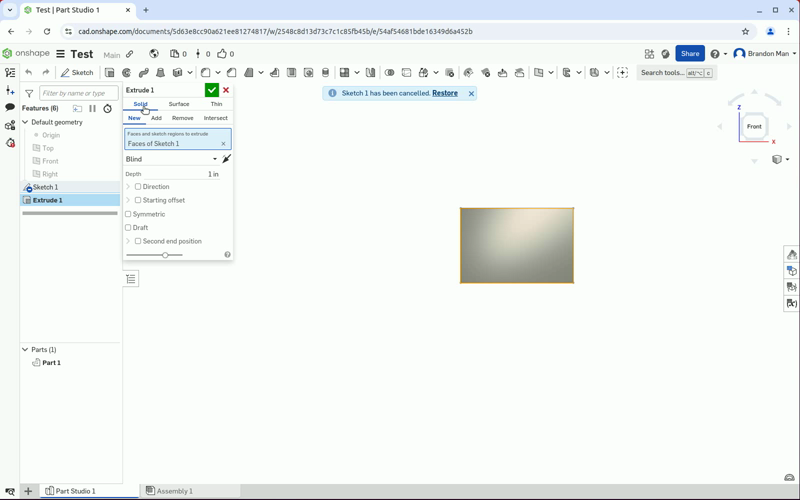
click(143, 106)
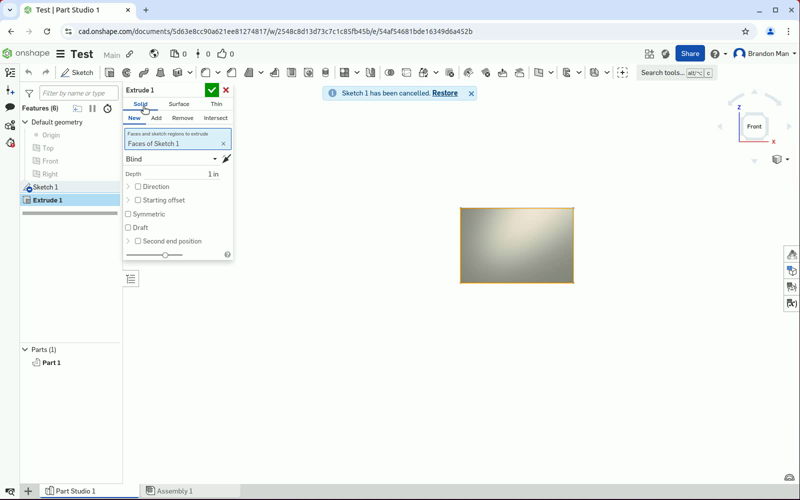
mouse_move(137, 120)
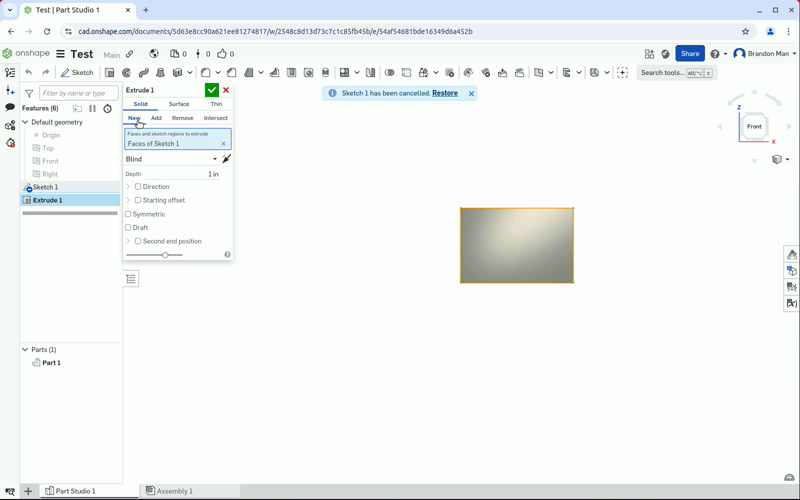
click(137, 120)
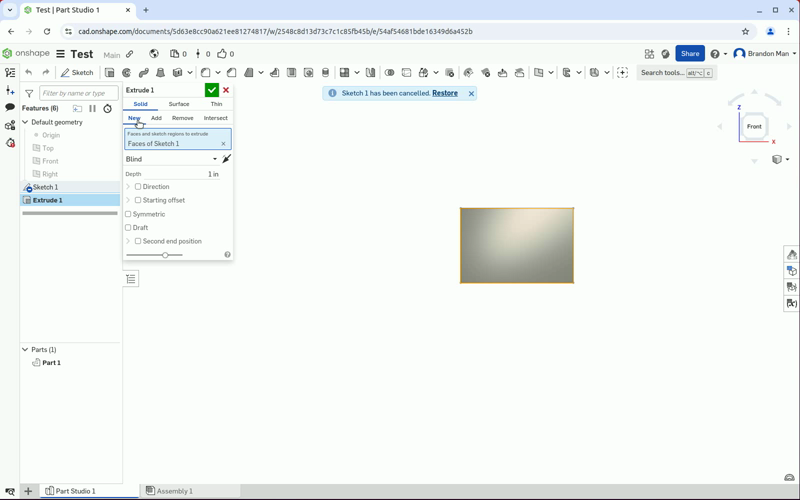
key(tab, 4)
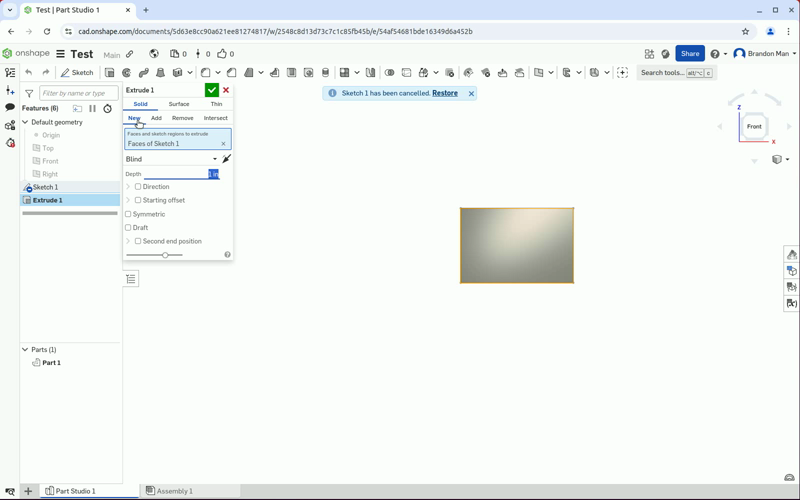
text(15.406)
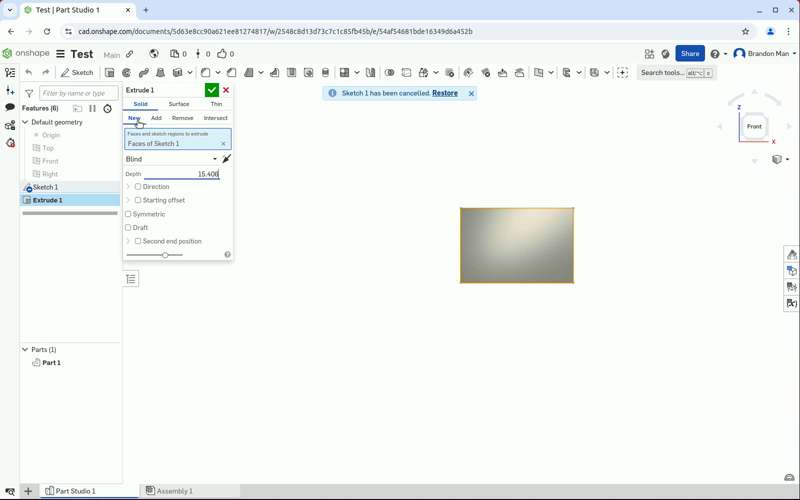
key(tab, 3)
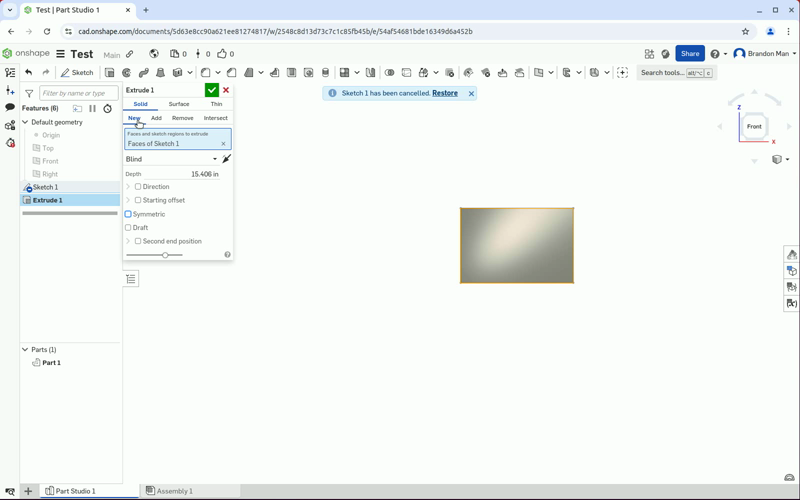
key(space)
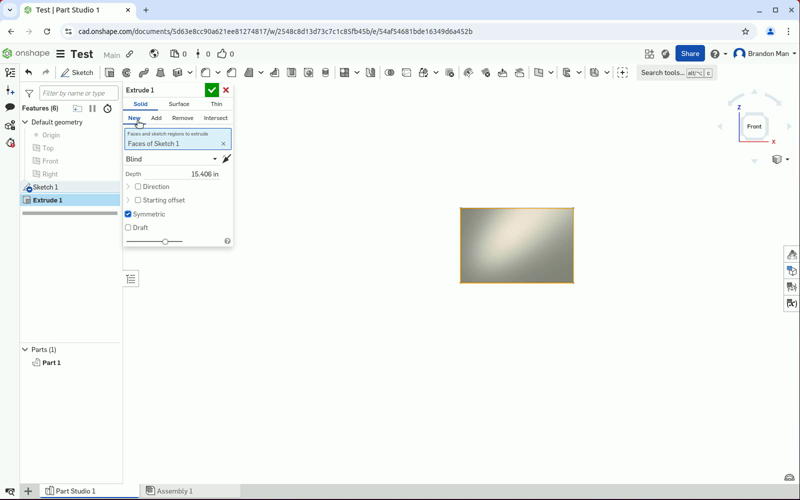
key(enter)
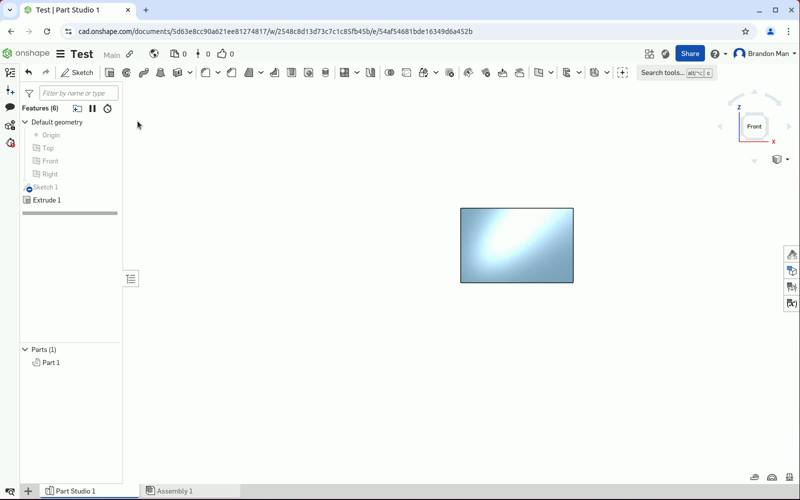
key(shift+h)
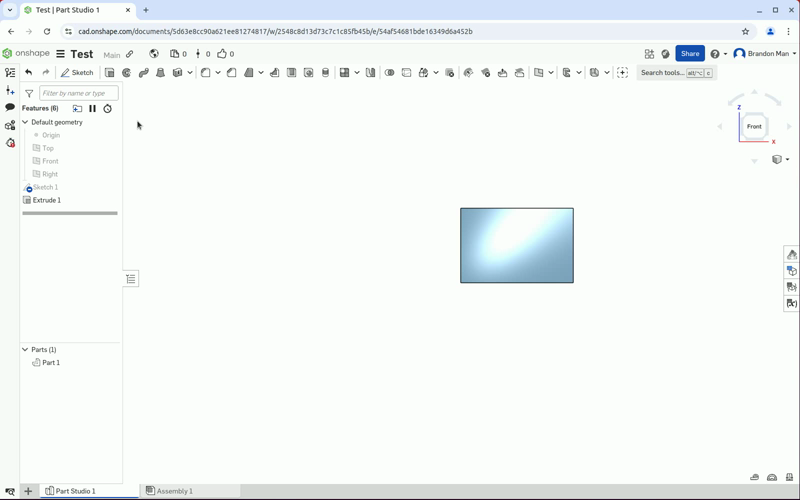
key(shift+h)
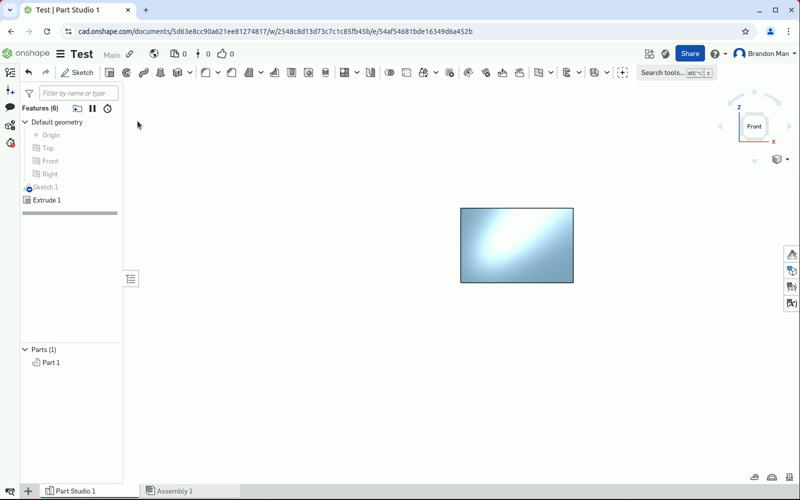
mouse_move(73, 189)
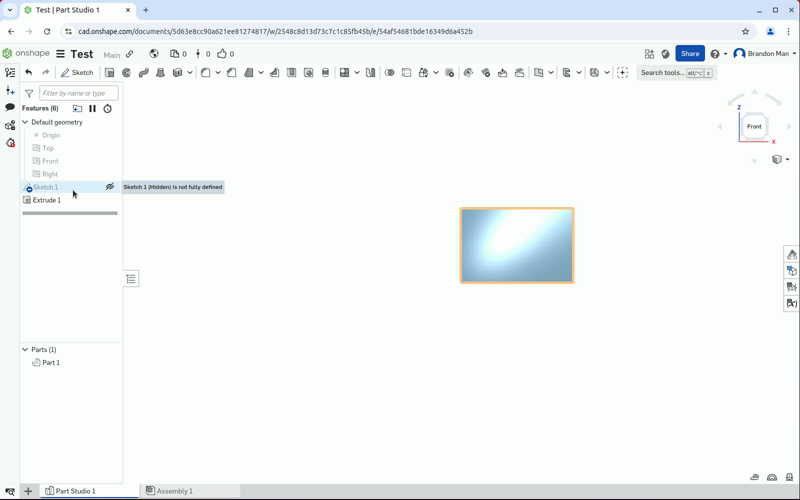
click(73, 189)
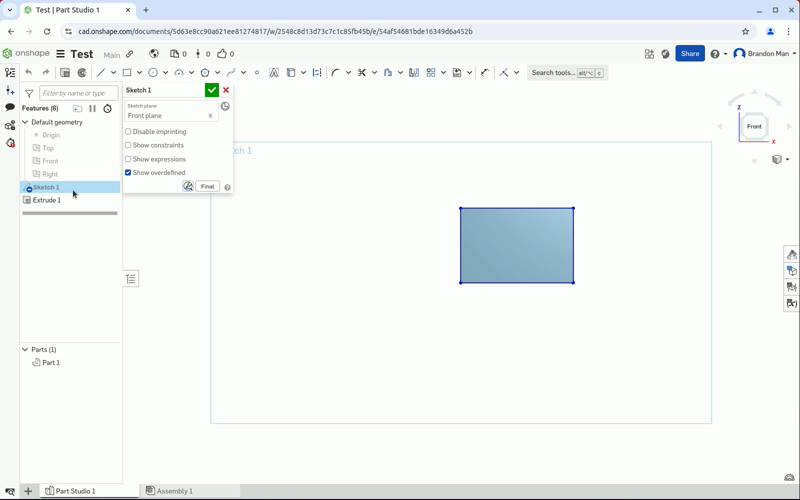
mouse_move(229, 92)
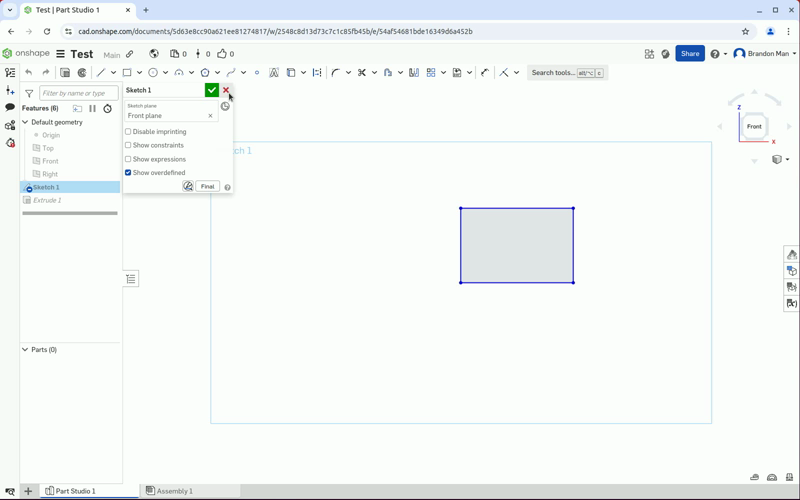
click(229, 92)
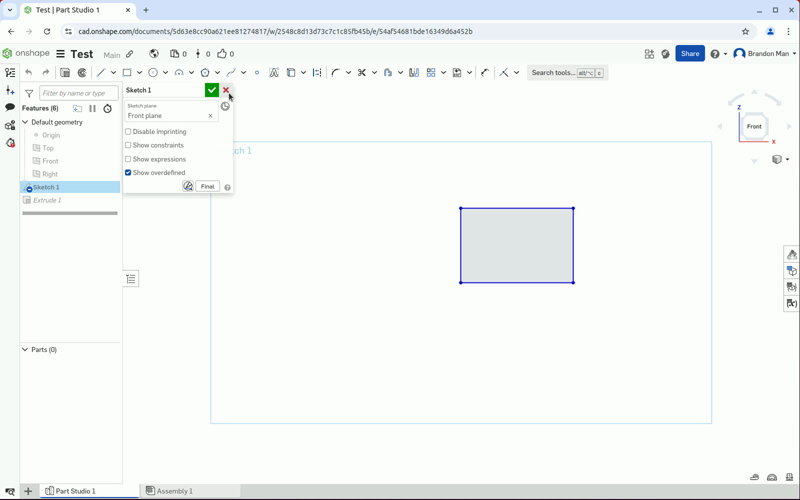
key(shift+s)
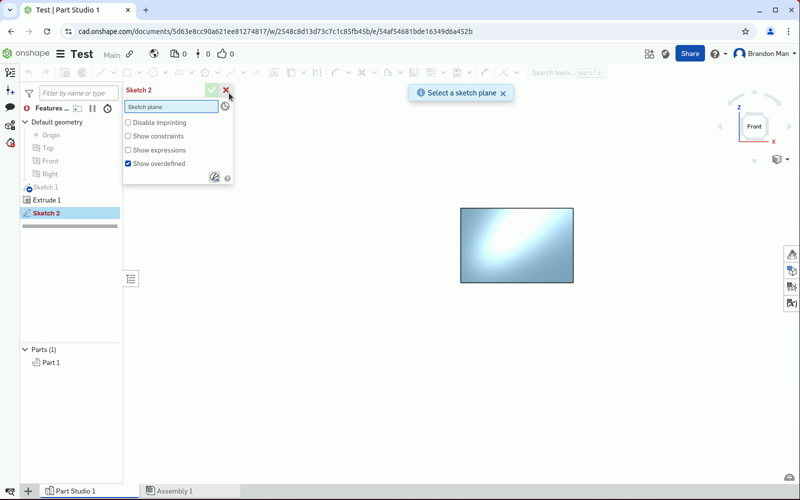
mouse_move(73, 163)
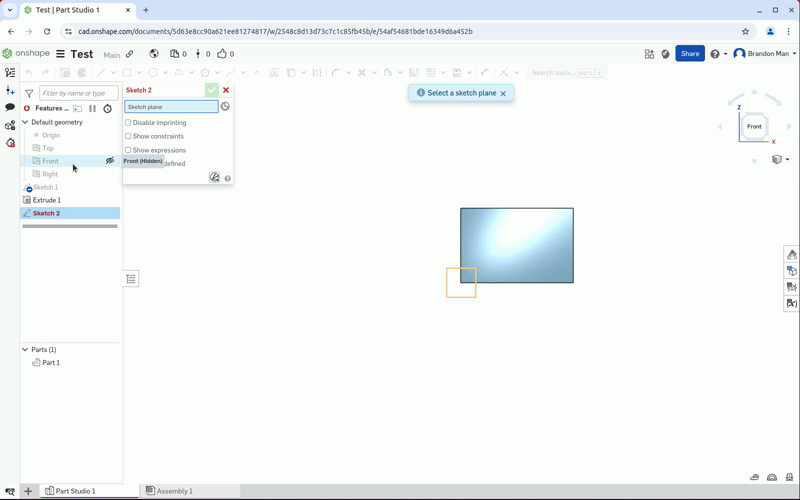
click(73, 163)
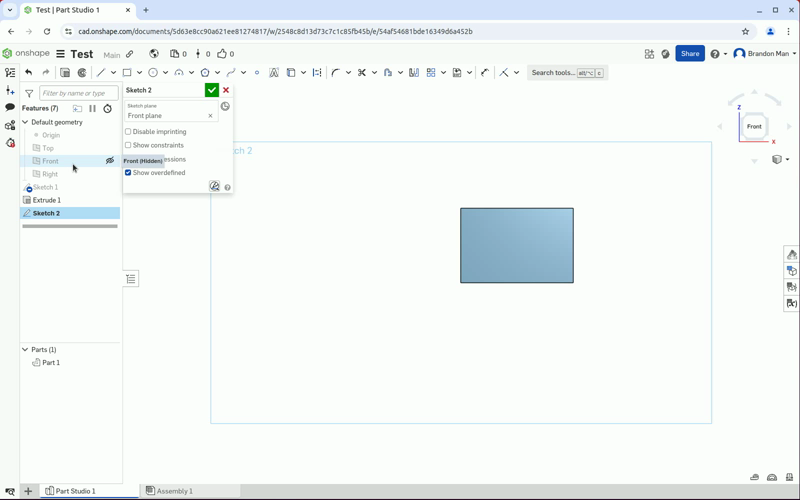
mouse_move(73, 352)
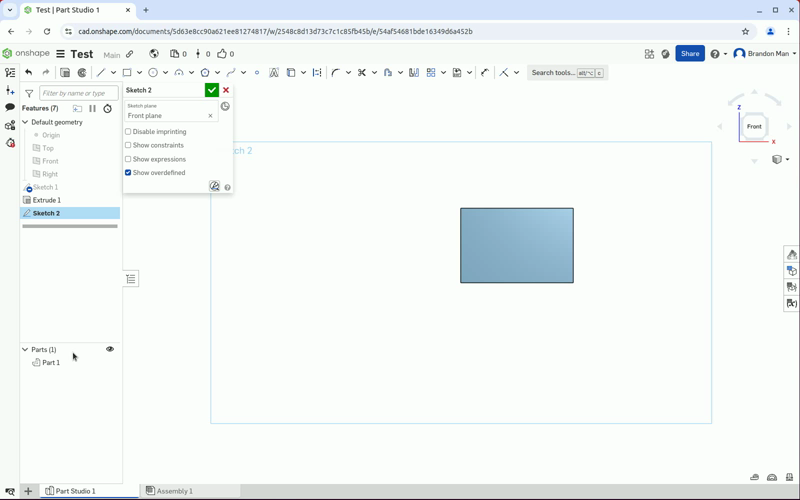
key(y)
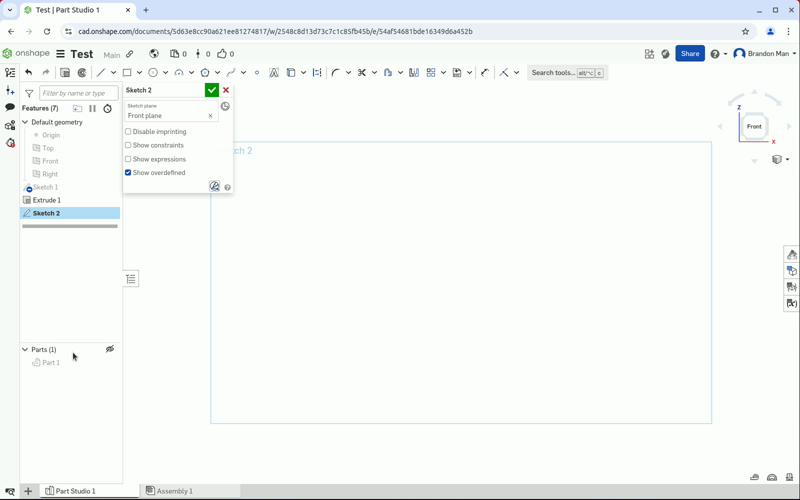
key(l)
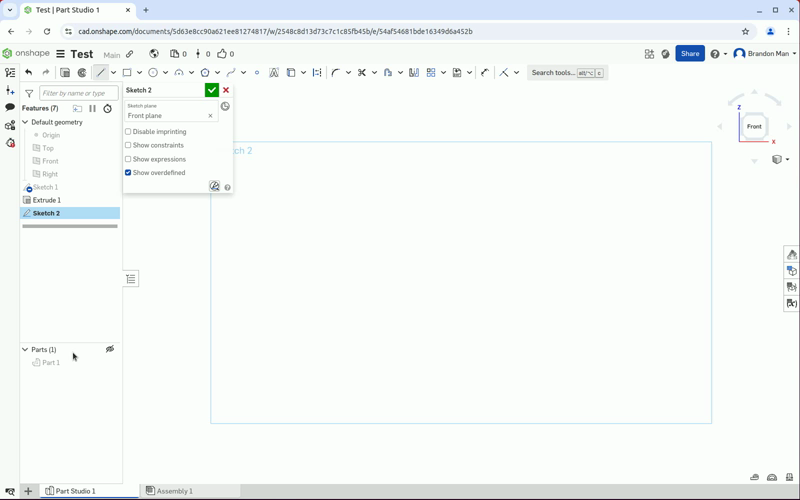
key_down(shift)
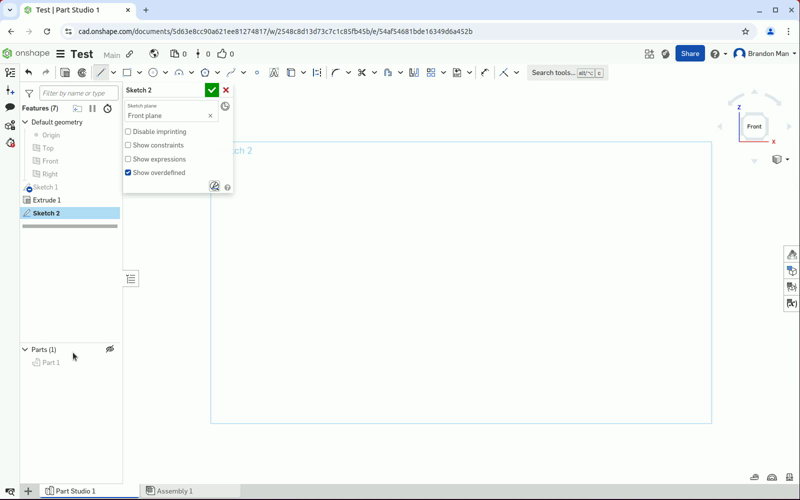
mouse_move(516, 207)
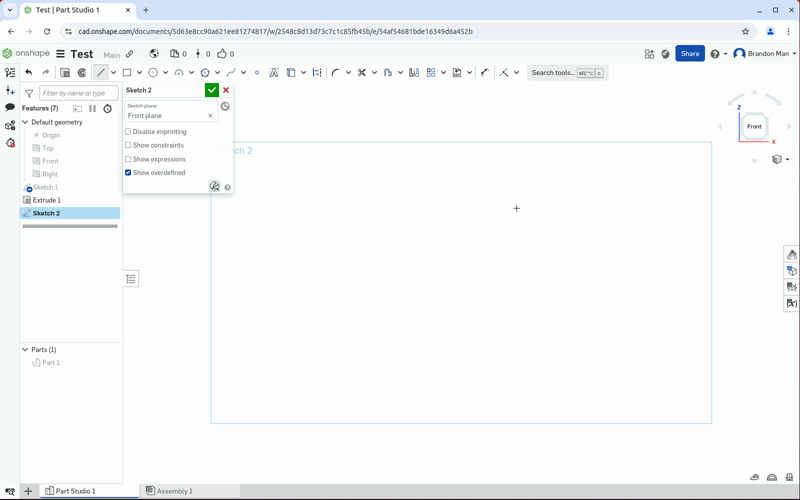
click(516, 207)
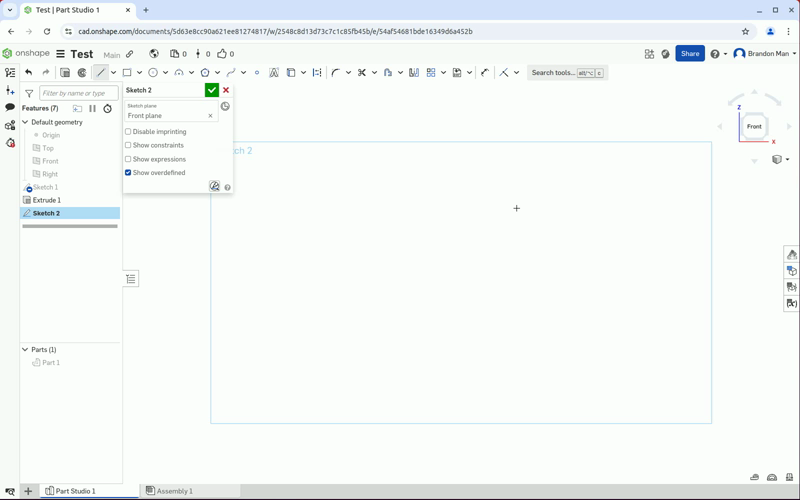
key_up(shift)
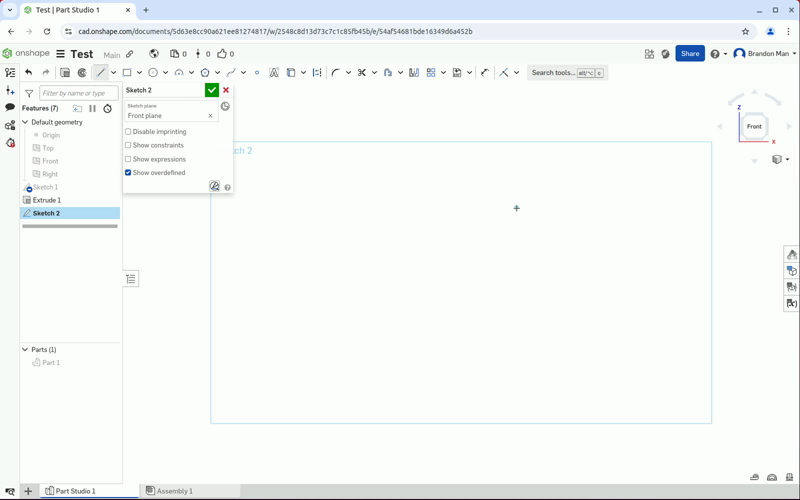
key_down(shift)
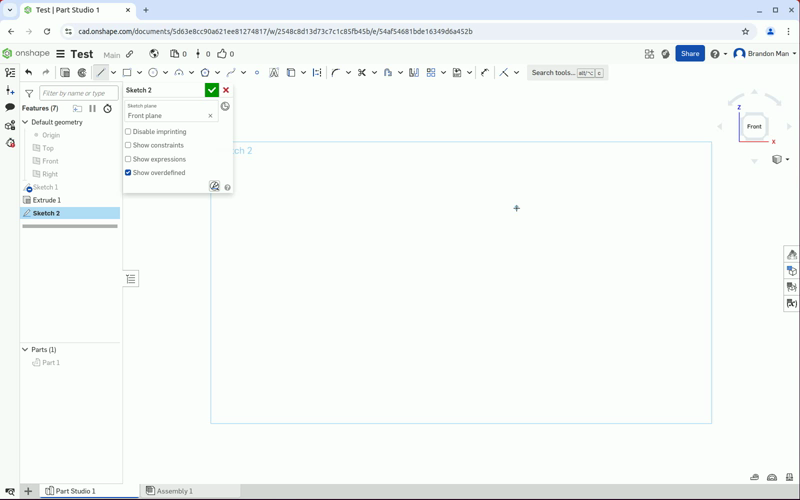
mouse_move(573, 264)
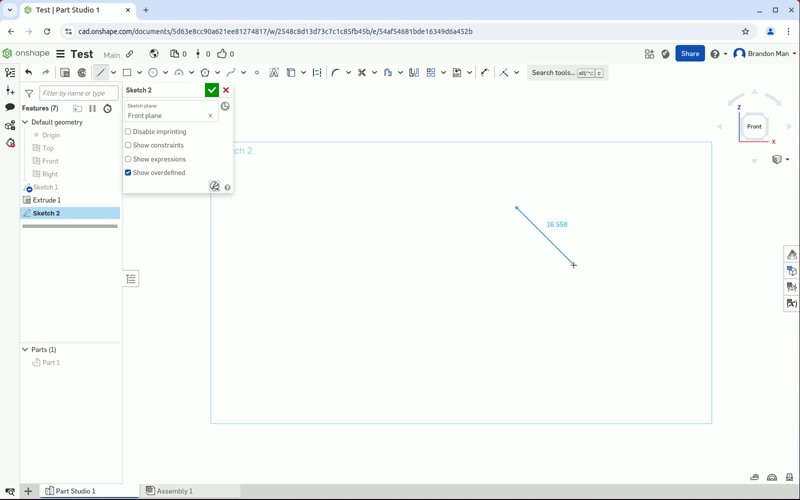
click(573, 264)
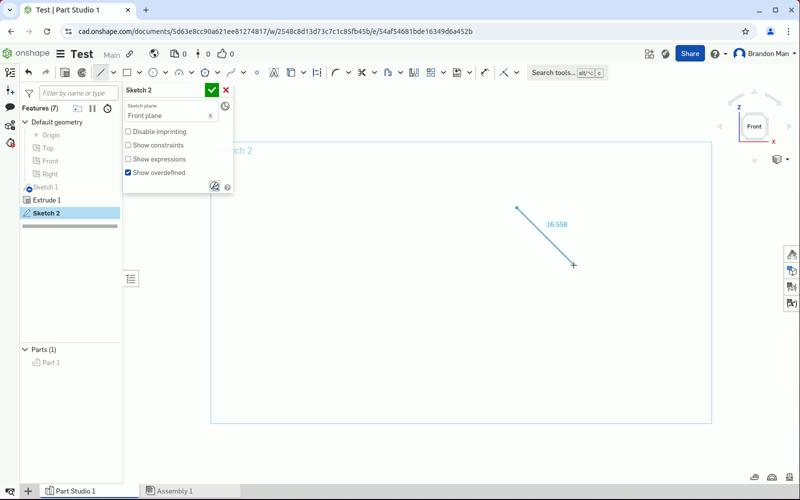
key_up(shift)
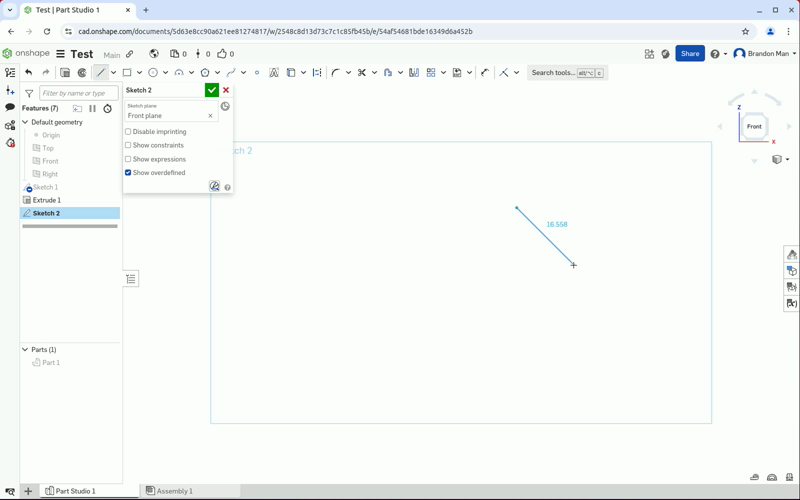
key_down(shift)
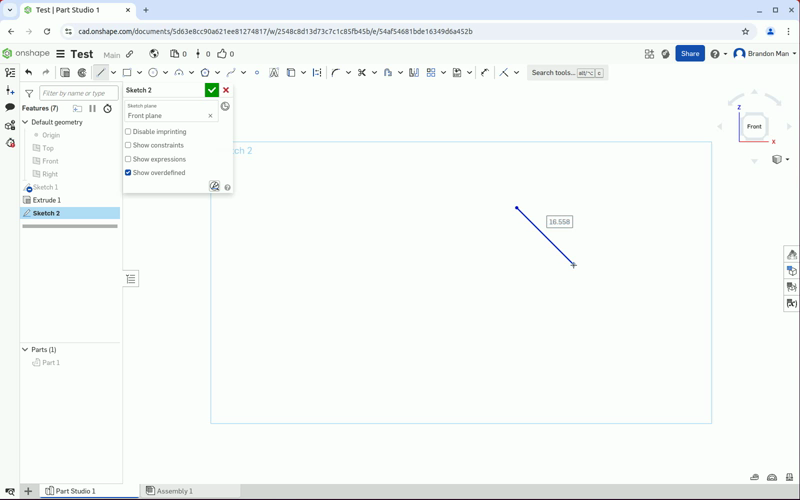
mouse_move(589, 264)
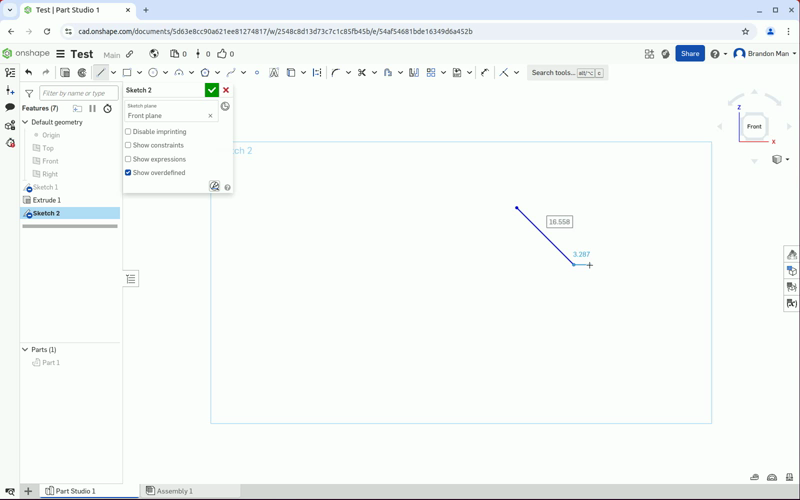
mouse_move(573, 207)
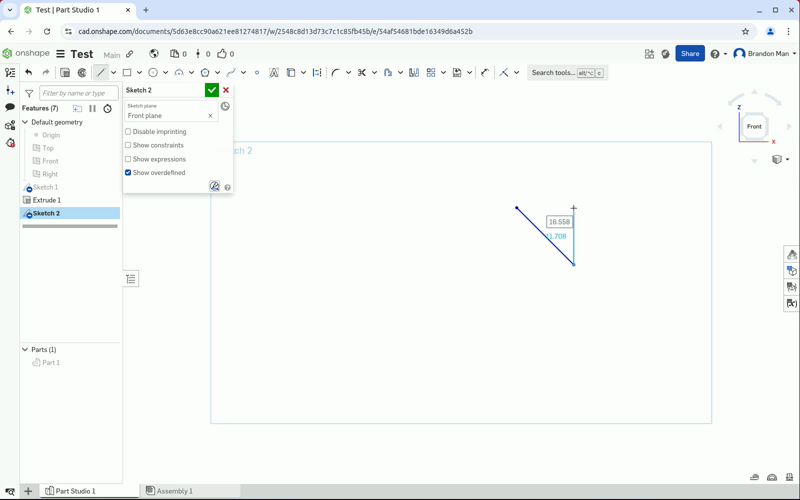
click(573, 207)
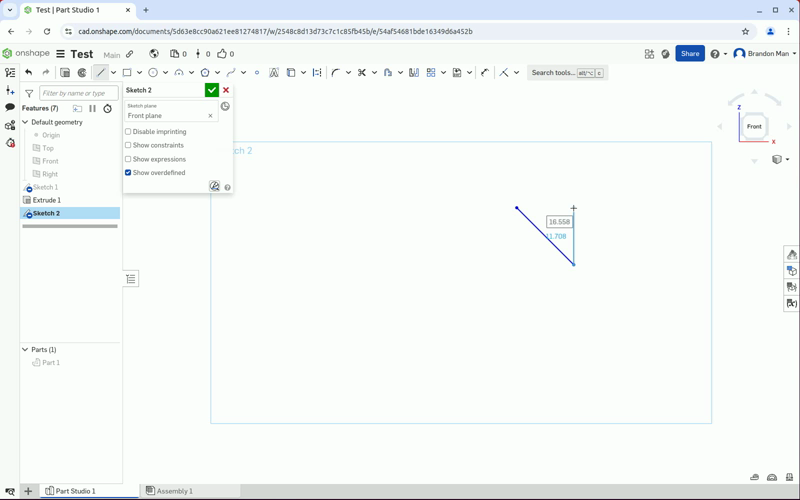
key_up(shift)
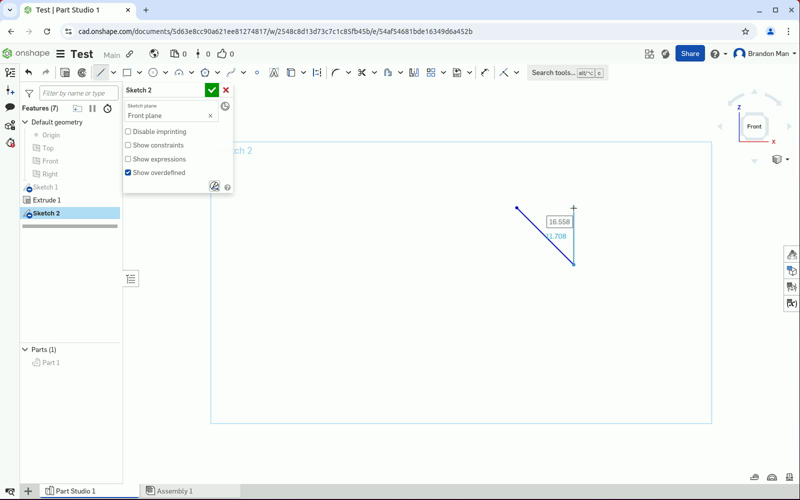
mouse_move(589, 207)
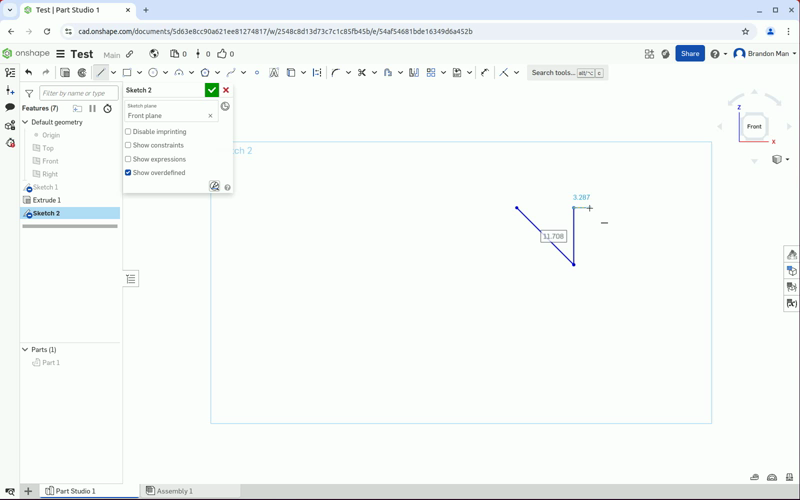
key_down(shift)
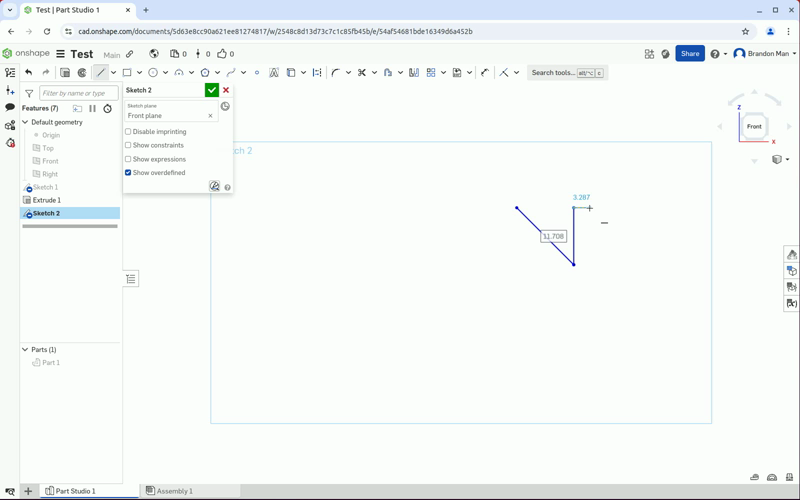
mouse_move(516, 207)
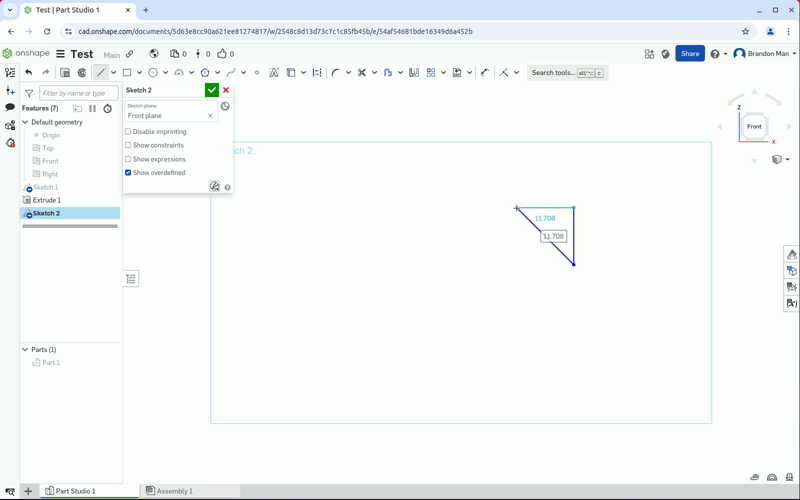
key_up(shift)
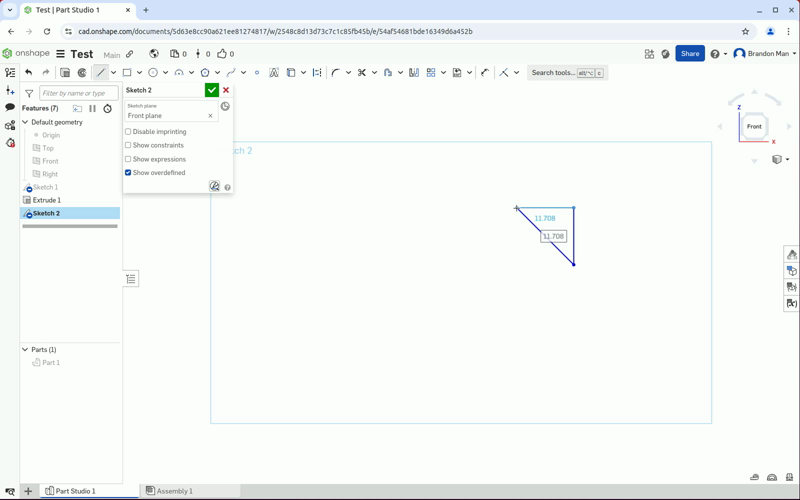
click(516, 207)
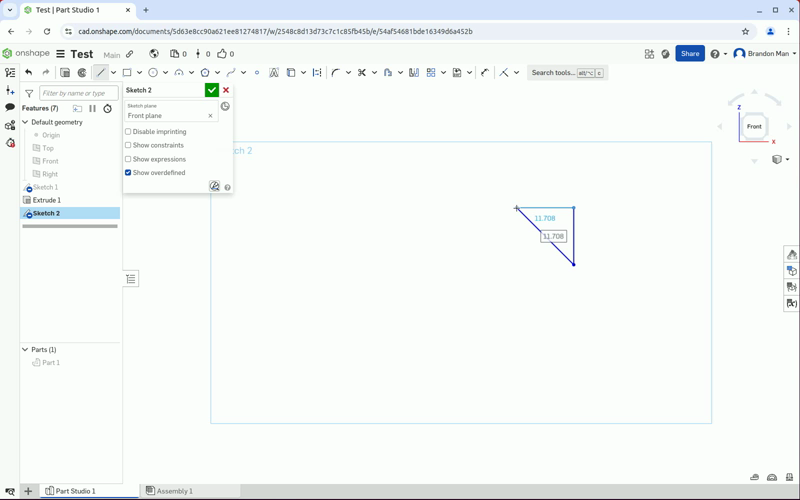
key(esc)
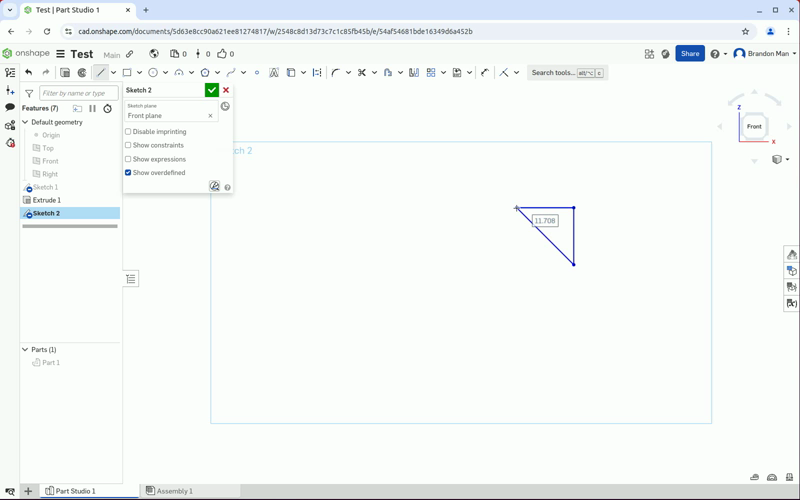
mouse_move(557, 210)
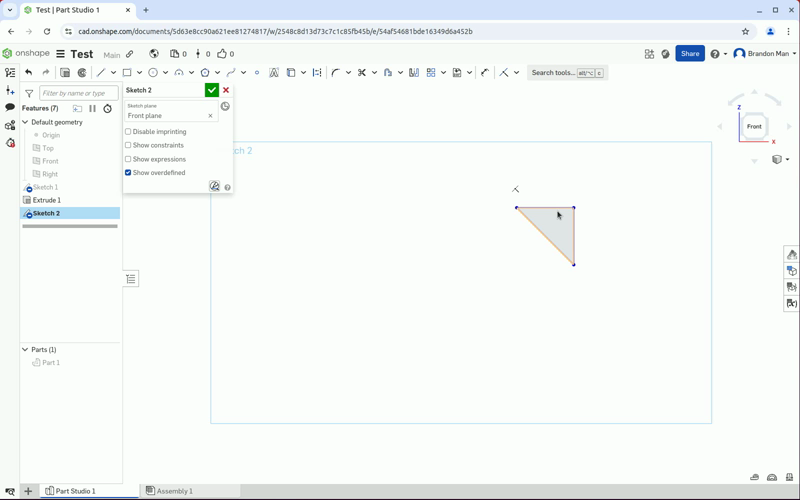
scroll(6)
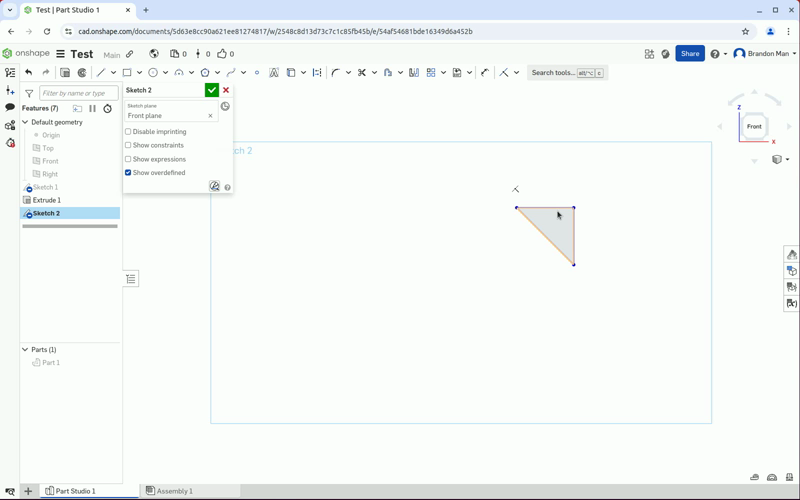
scroll(6)
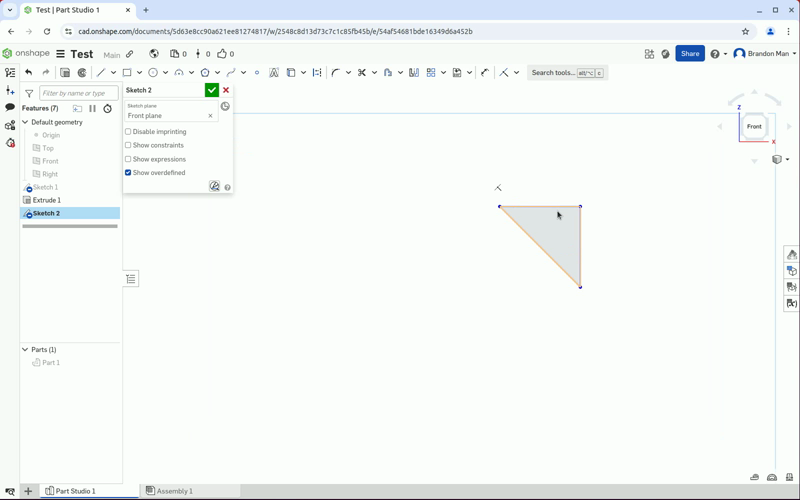
scroll(6)
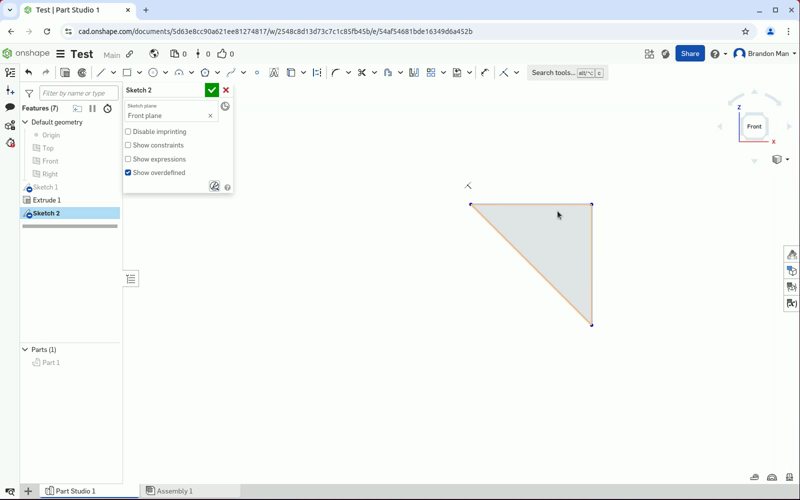
scroll(6)
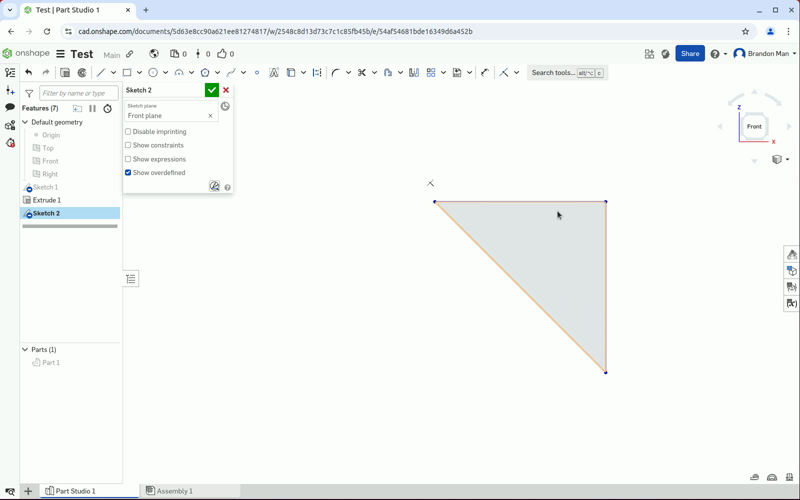
scroll(6)
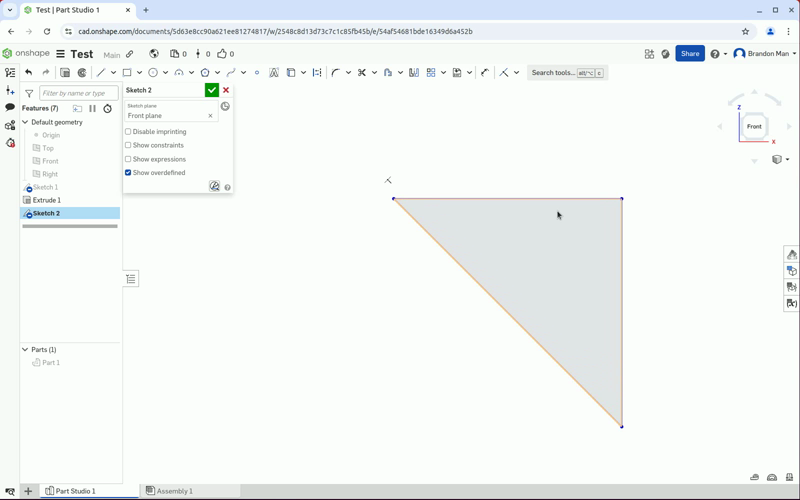
scroll(6)
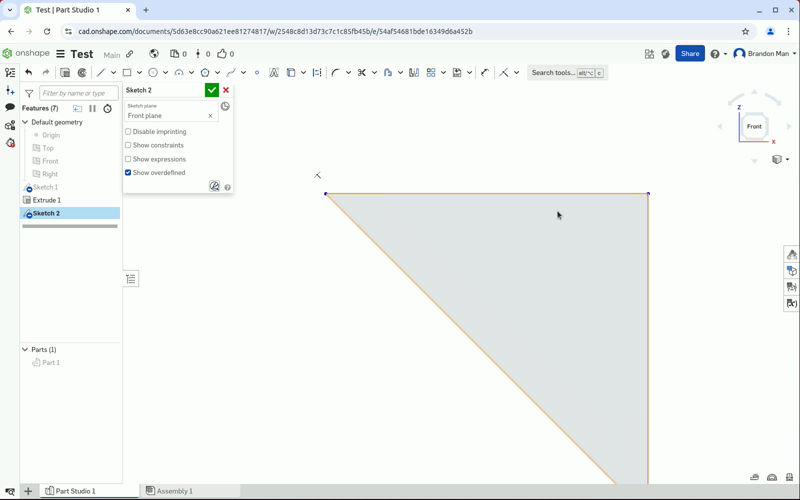
scroll(6)
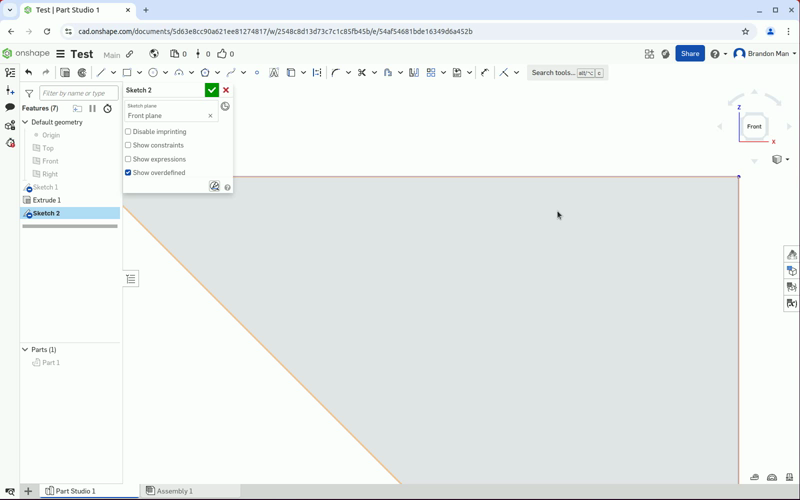
click(557, 210)
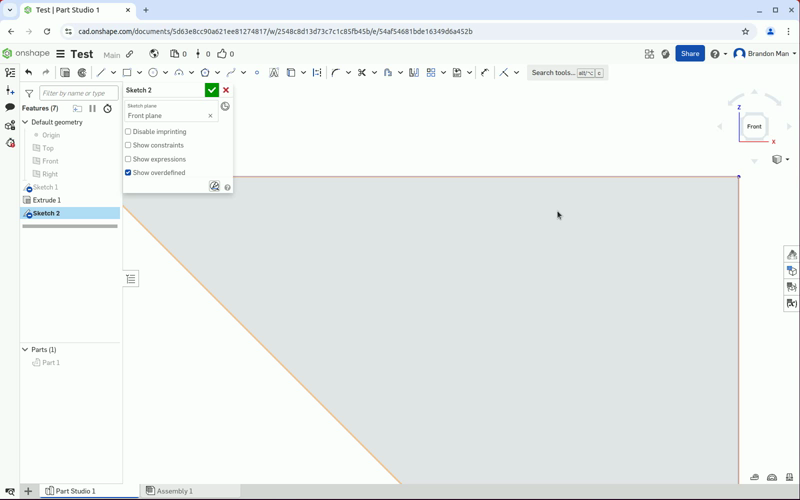
scroll(-6)
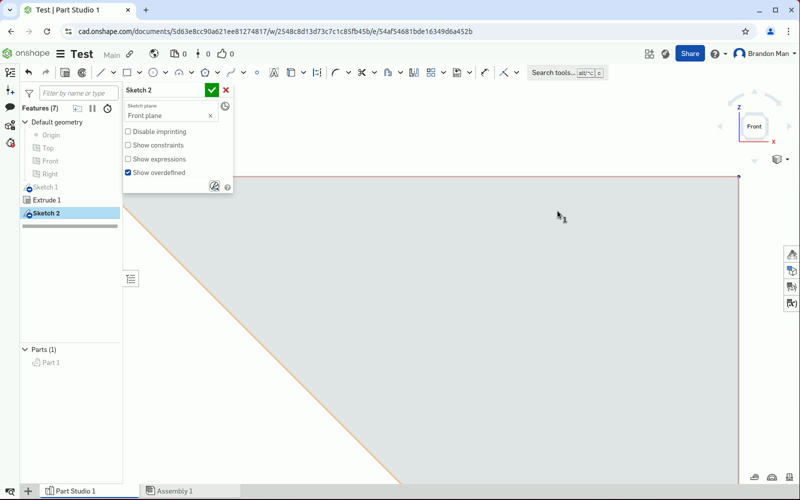
scroll(-6)
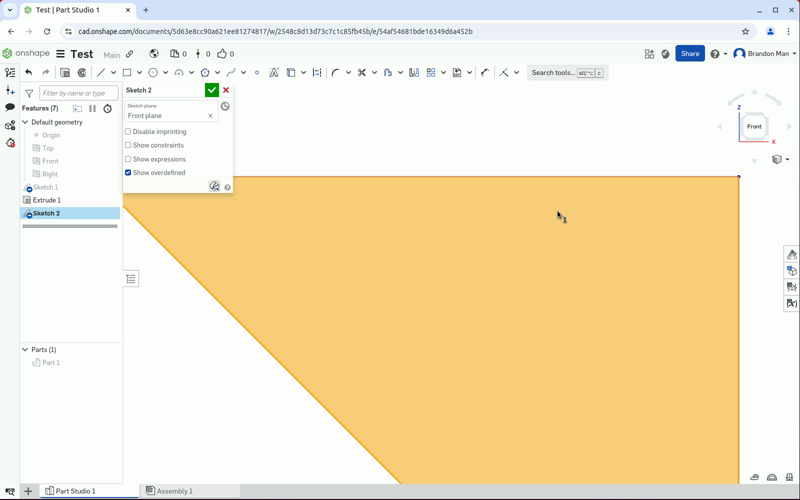
scroll(-6)
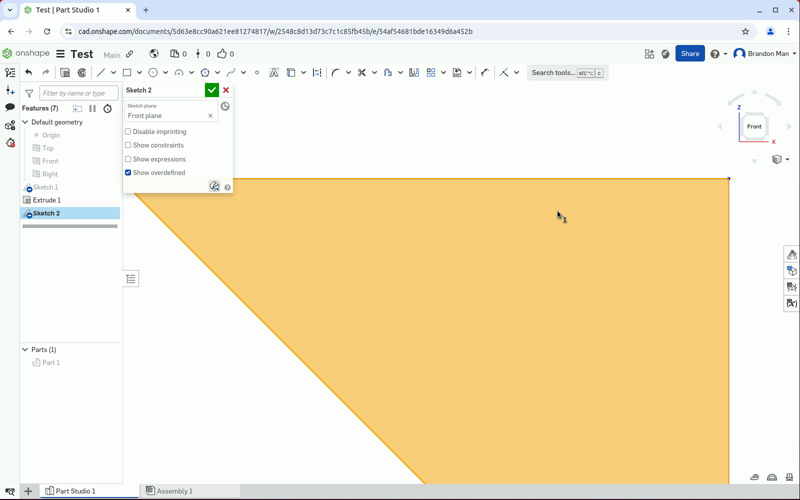
scroll(-6)
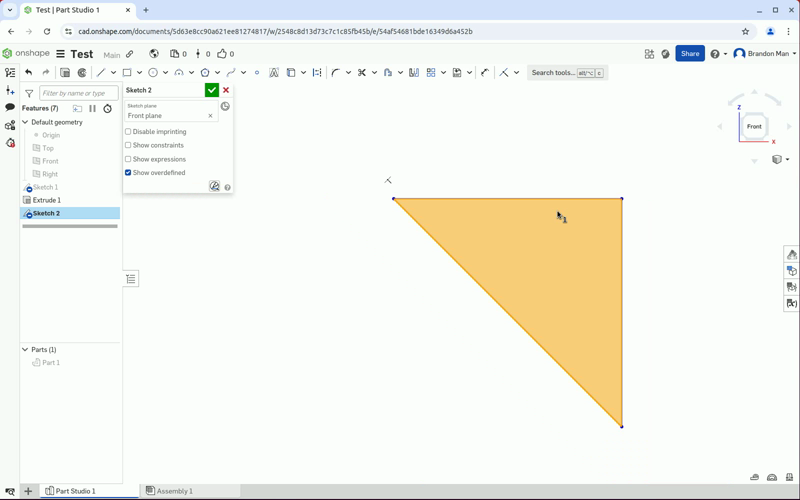
scroll(-6)
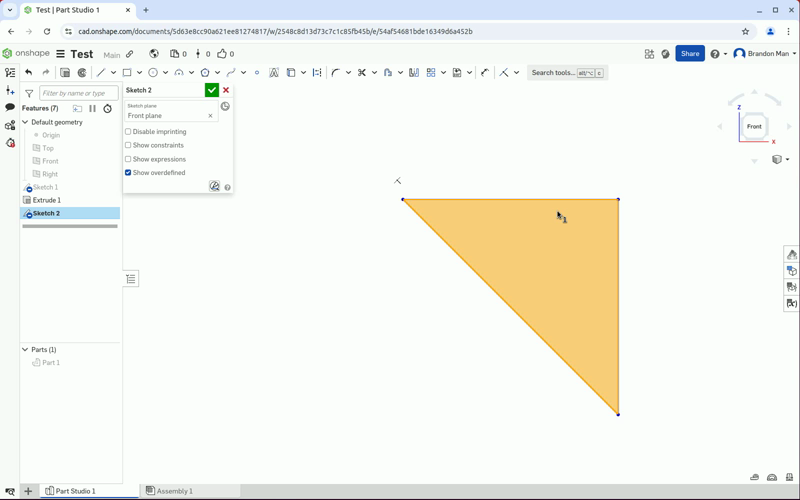
scroll(-6)
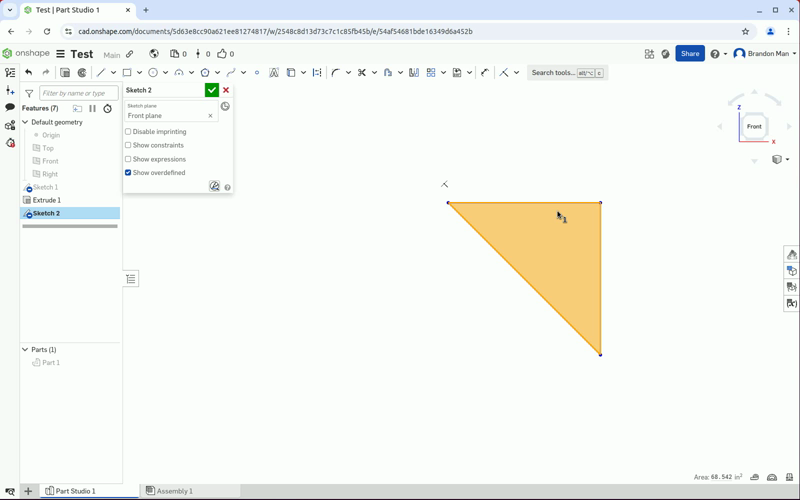
scroll(-6)
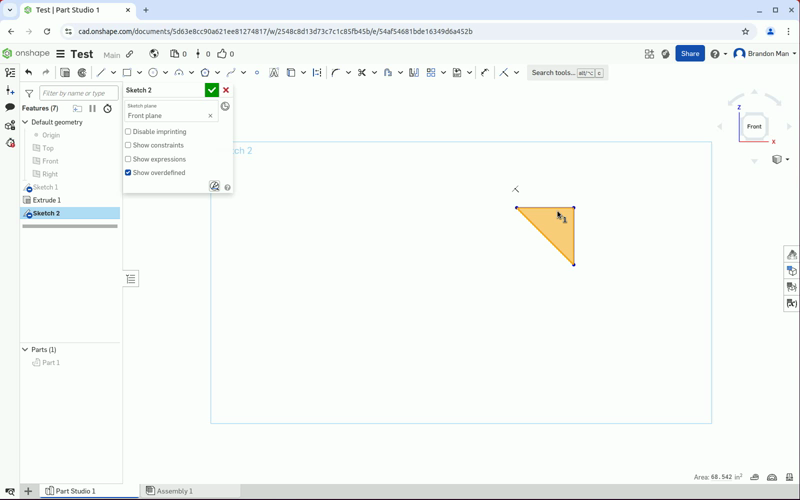
mouse_move(73, 352)
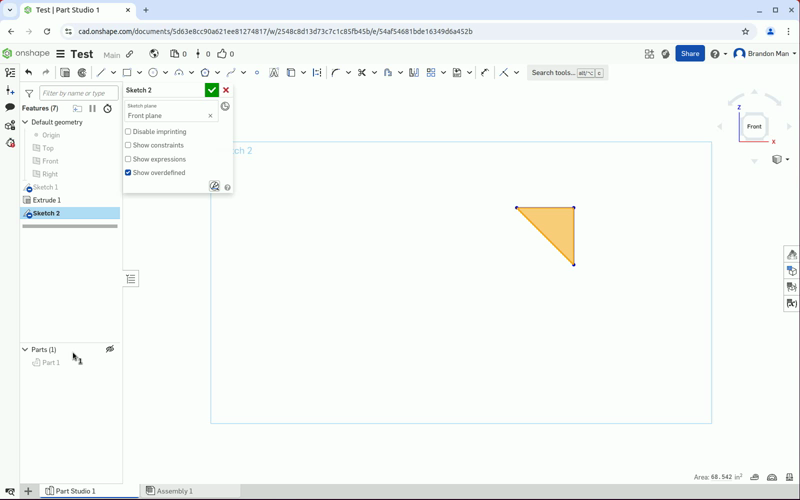
key(shift+y)
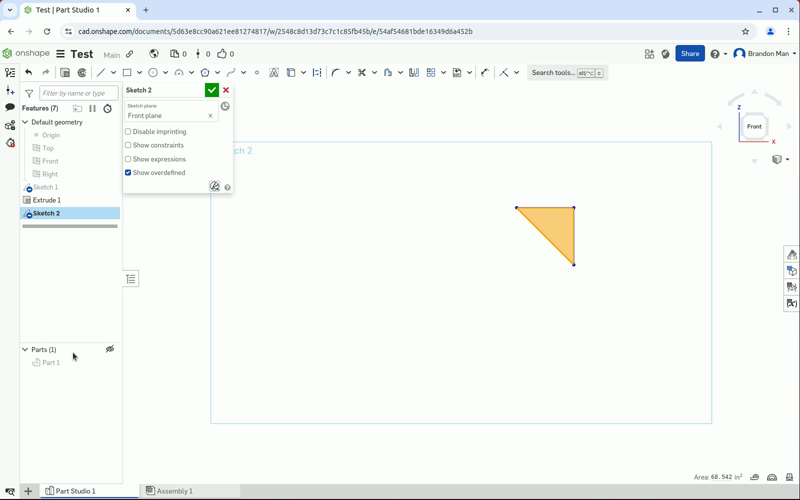
key(shift+e)
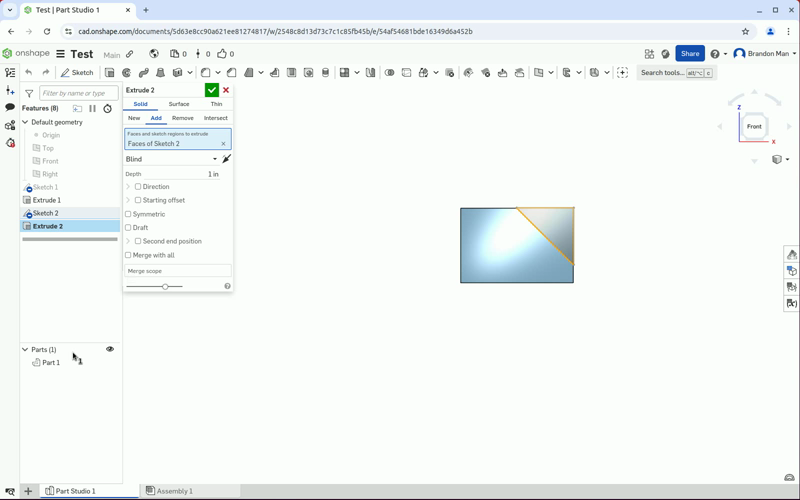
mouse_move(143, 106)
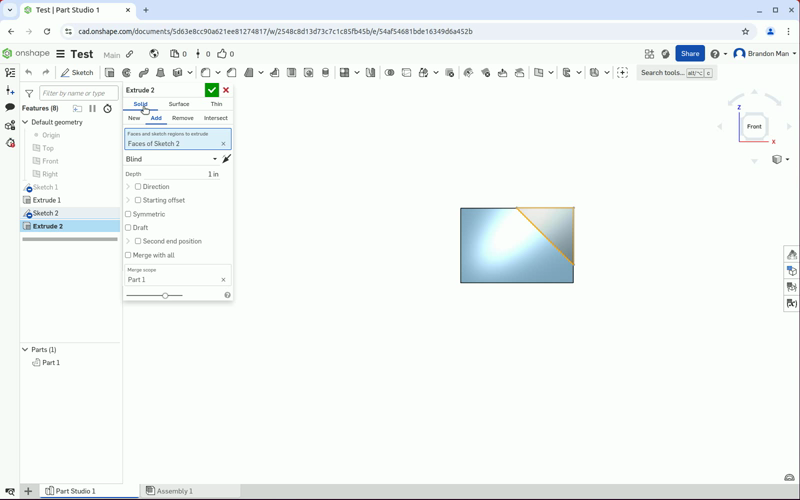
click(143, 106)
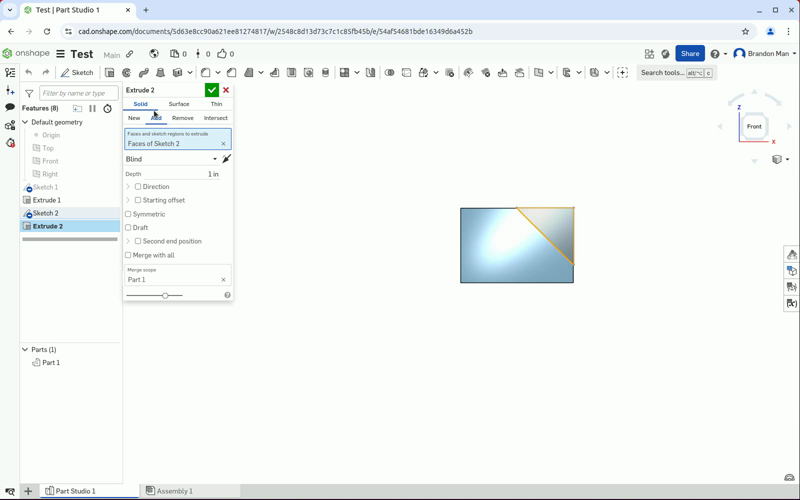
mouse_move(186, 120)
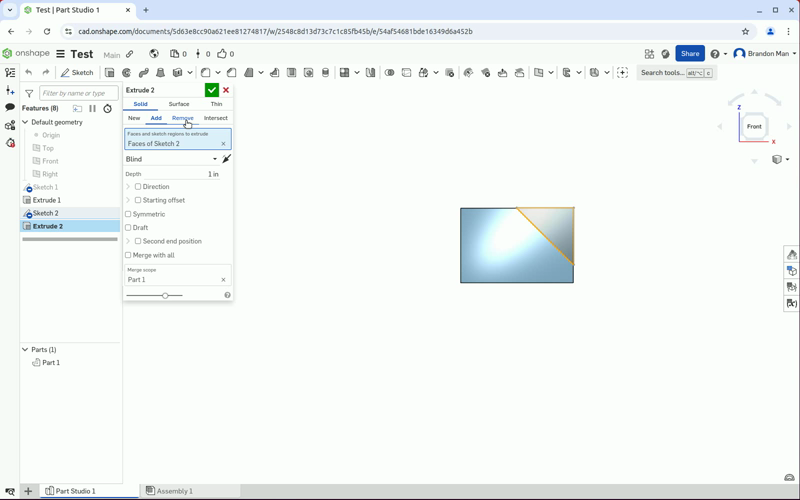
click(186, 120)
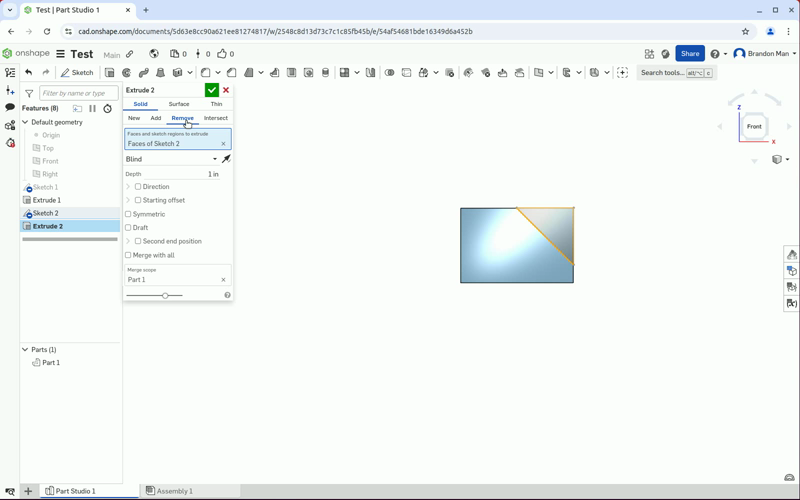
key(tab, 4)
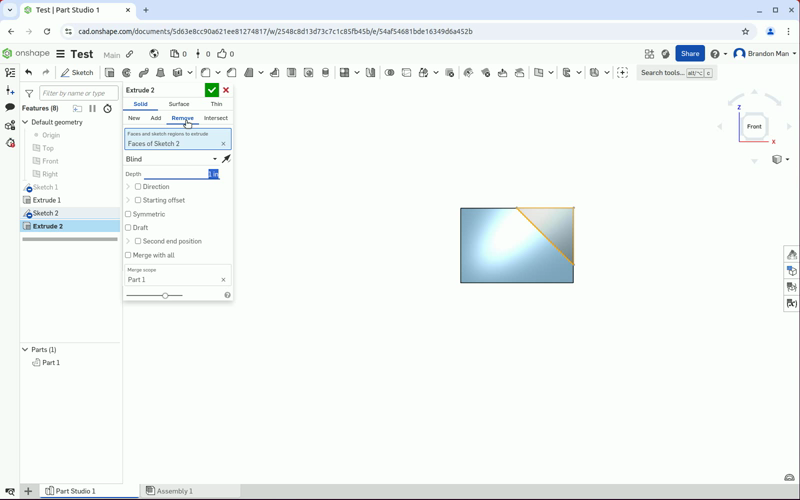
text(7.702)
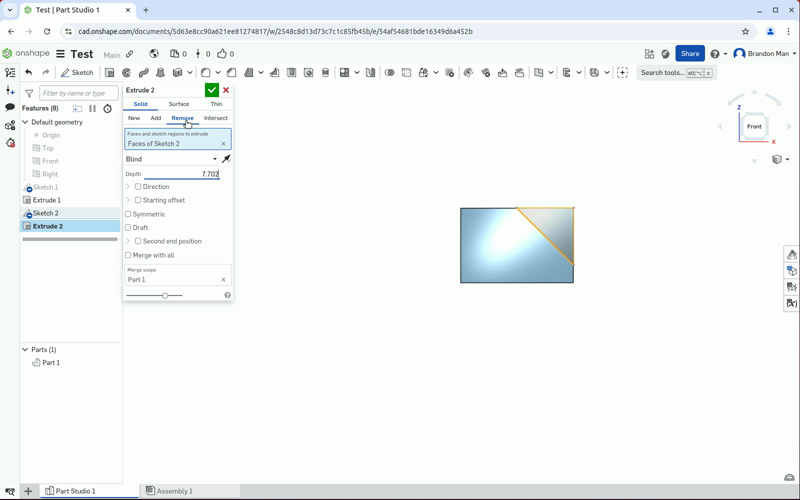
key(tab, 3)
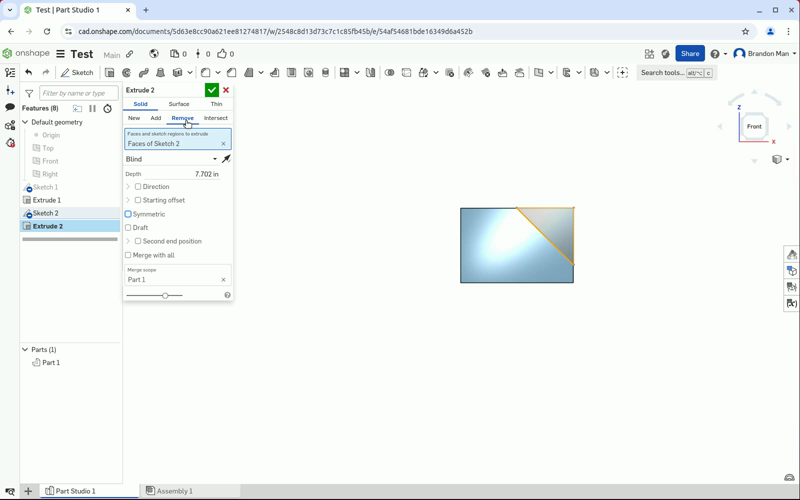
key(space)
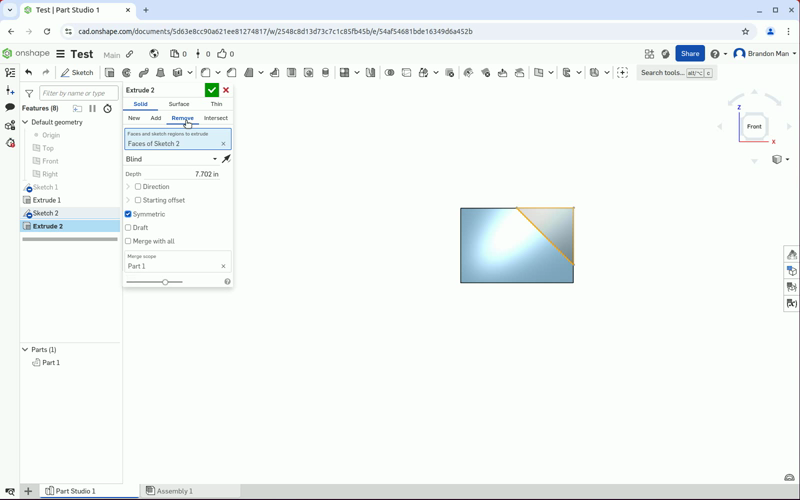
key(tab, 2)
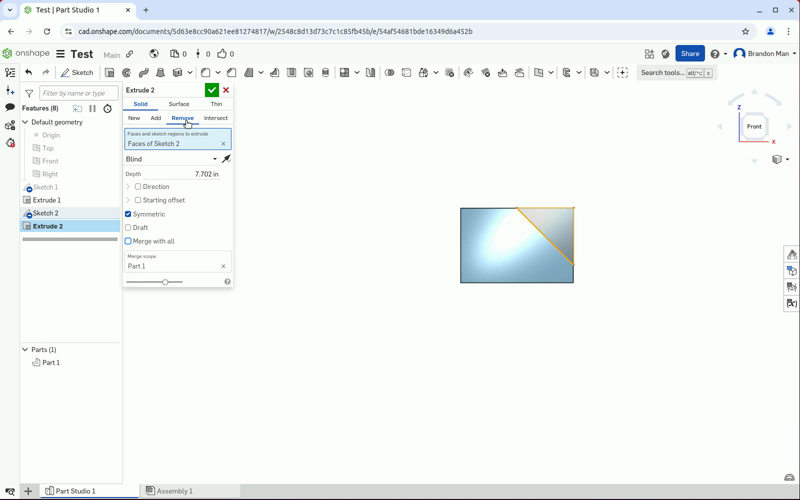
key(space)
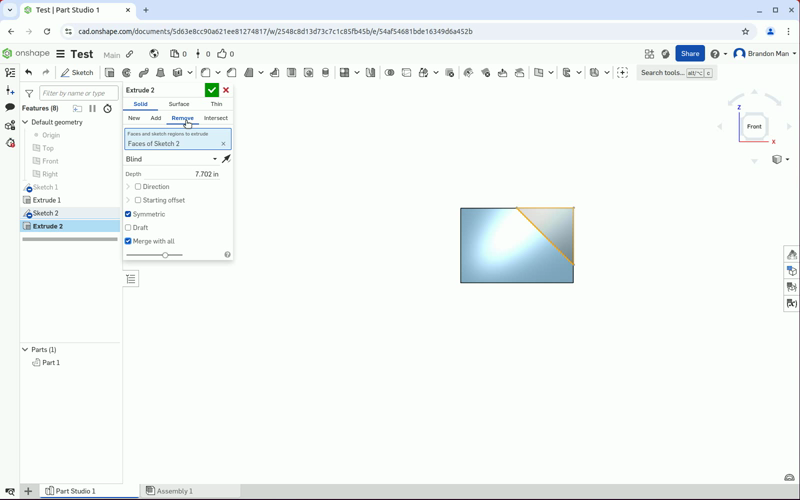
key(enter)
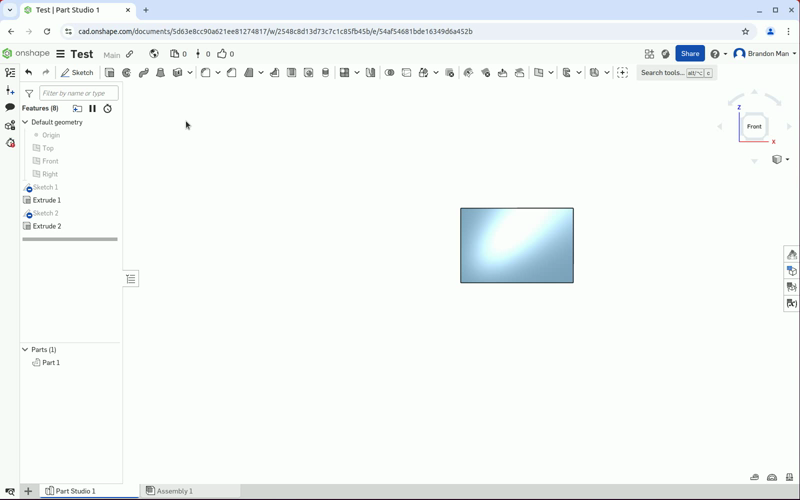
key(shift+h)
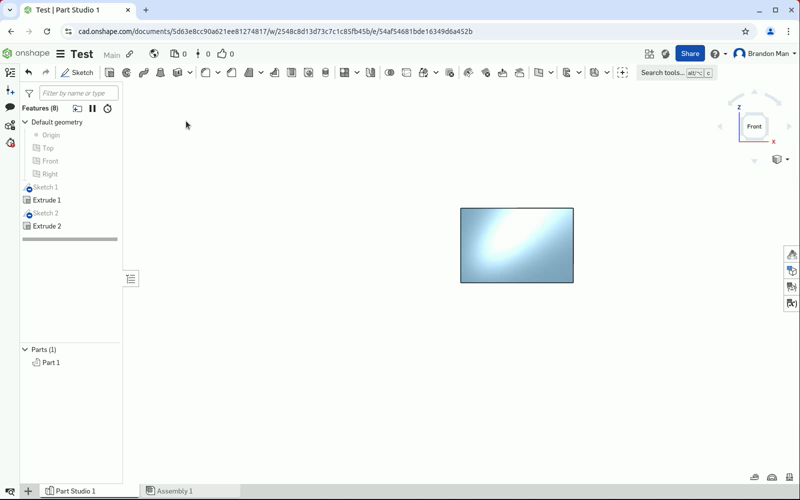
key(shift+h)
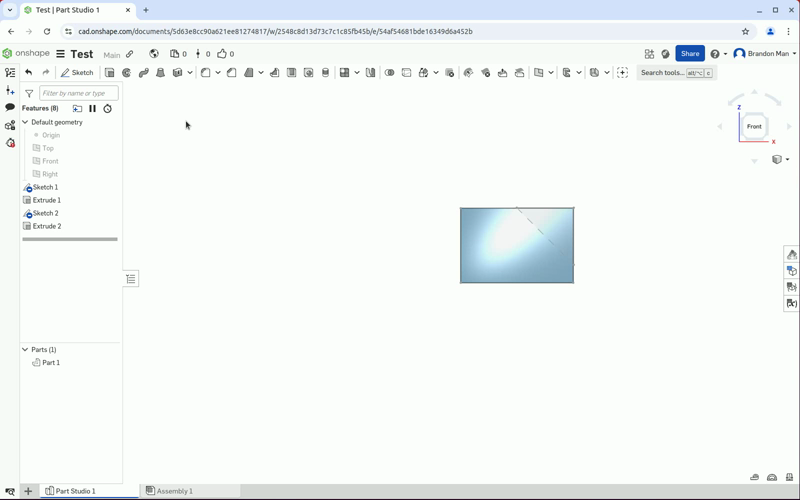
key(shift+7)
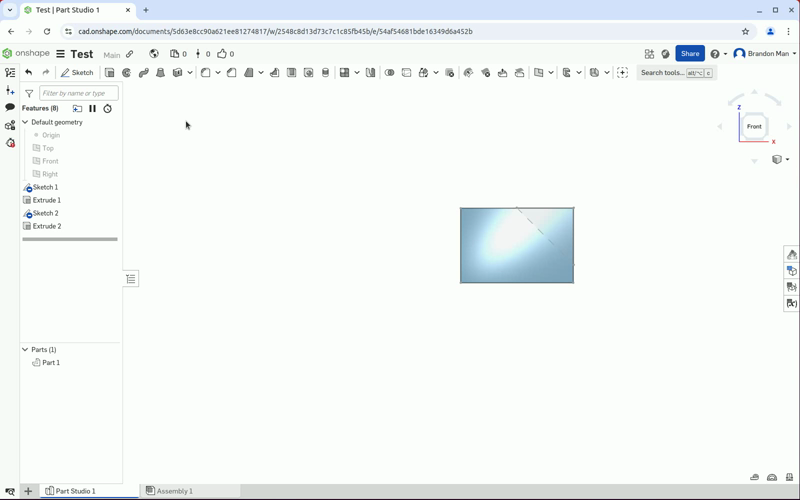
key(left, 2)
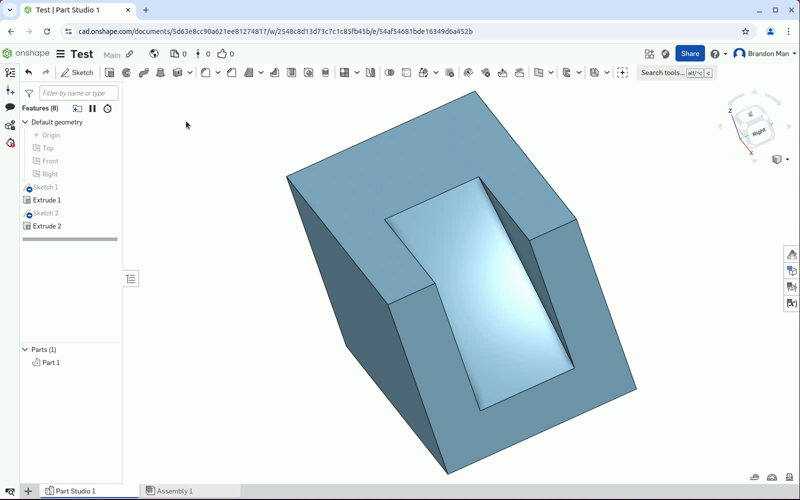
key(down, 2)
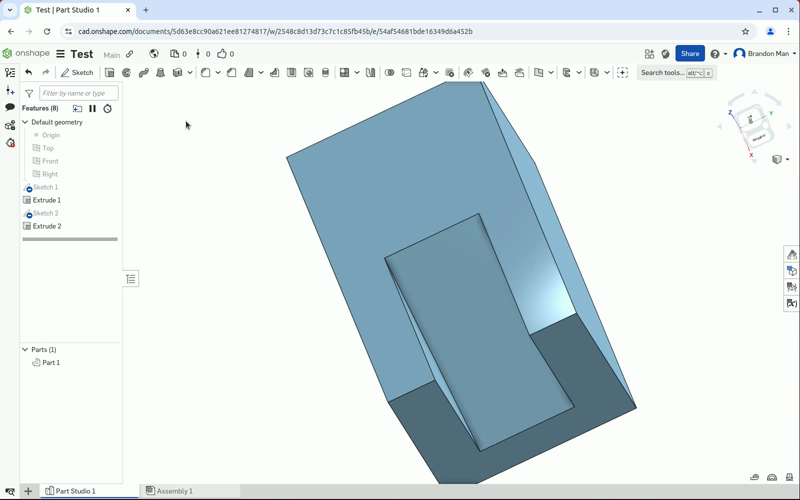
key(up, 2)
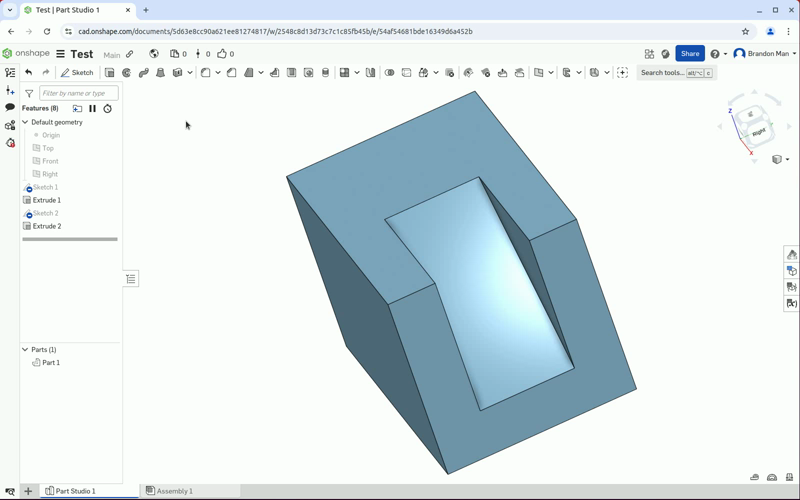
key(right, 2)
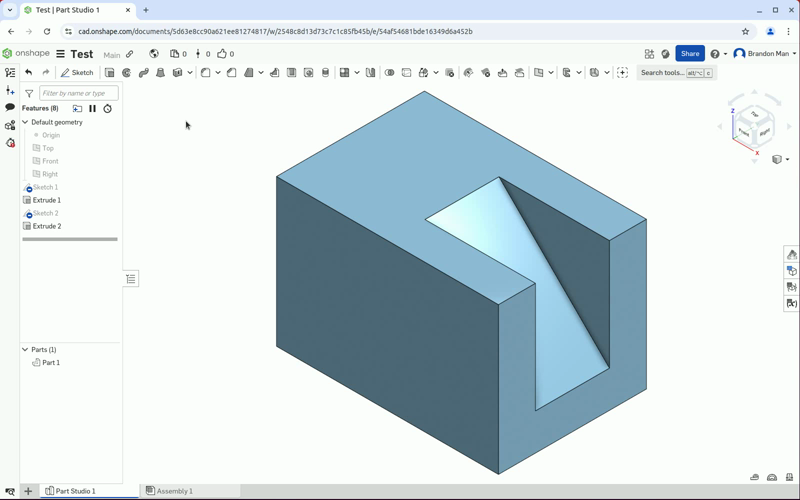
mouse_move(73, 189)
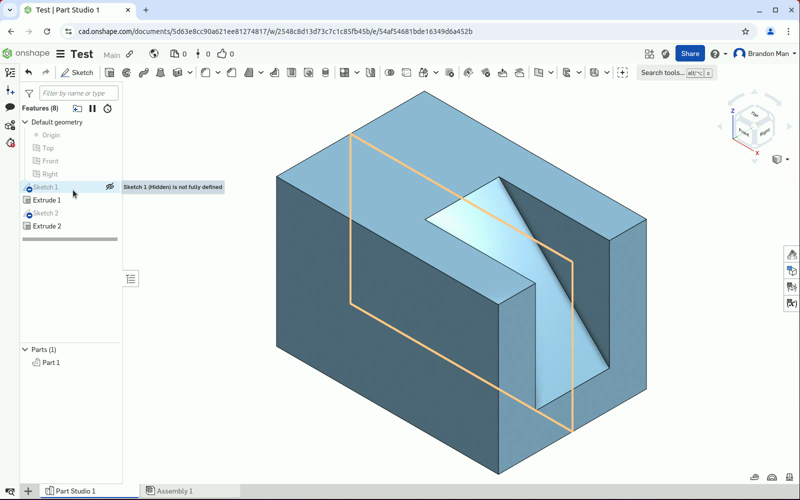
click(73, 189)